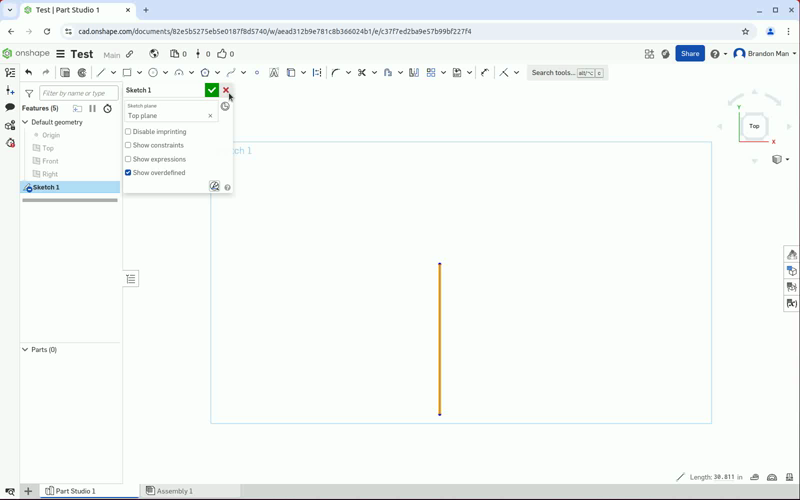
key(shift+h)
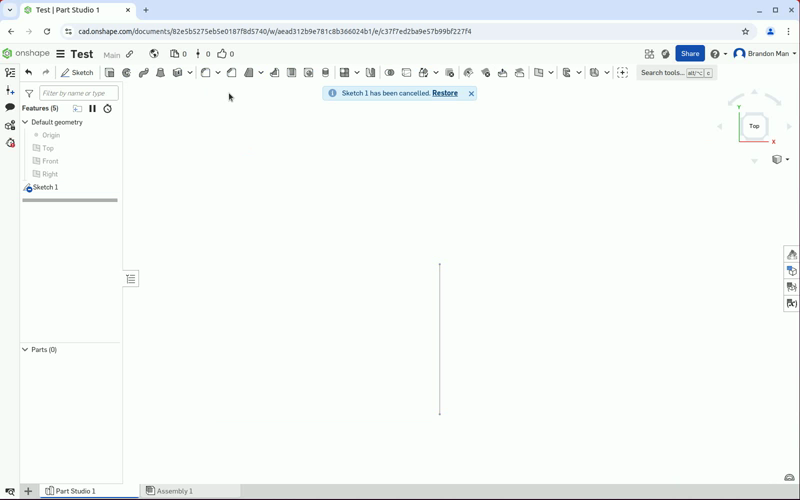
key(shift+s)
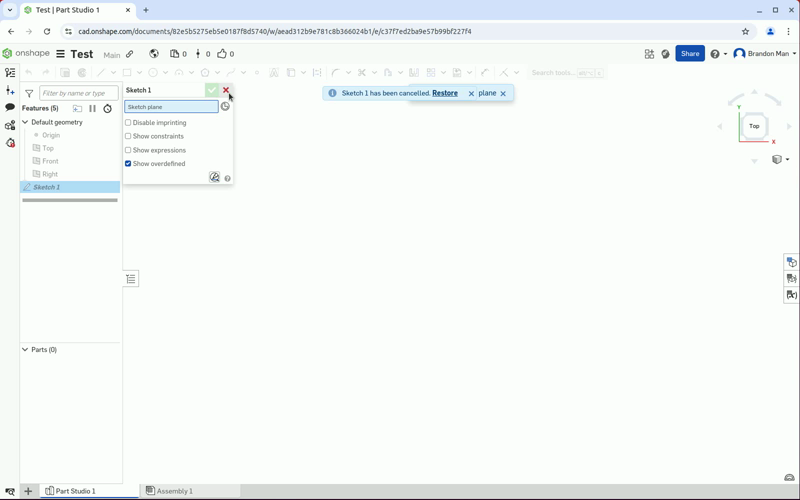
mouse_move(73, 150)
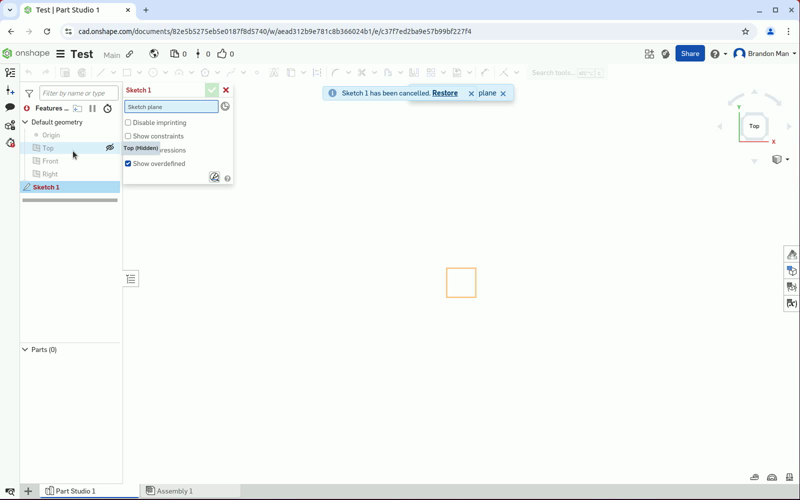
click(73, 150)
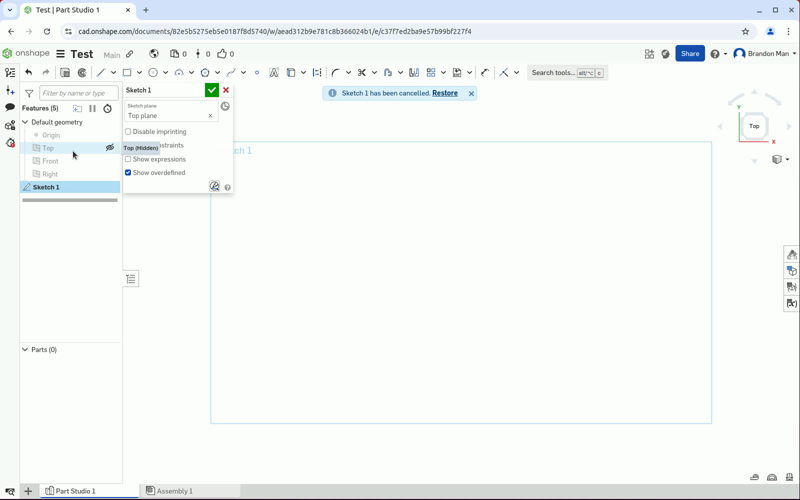
mouse_move(73, 352)
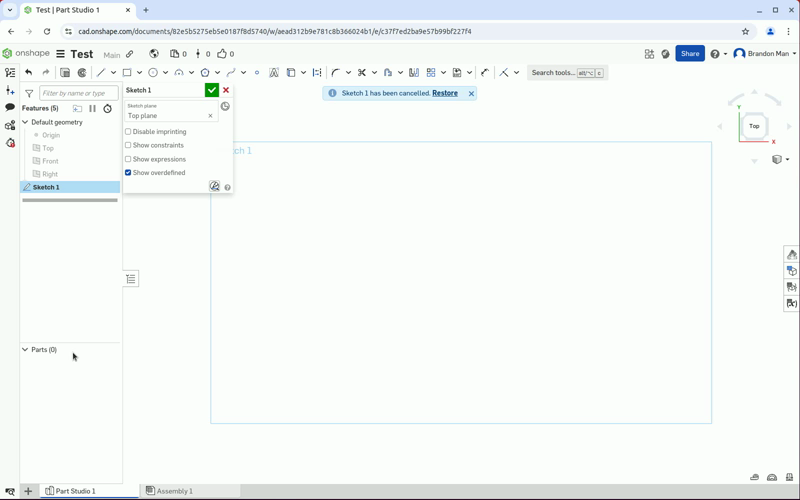
key(y)
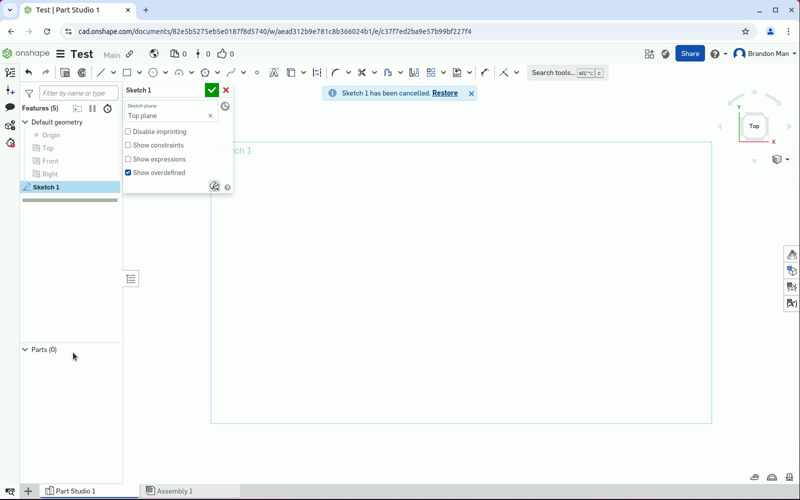
key(l)
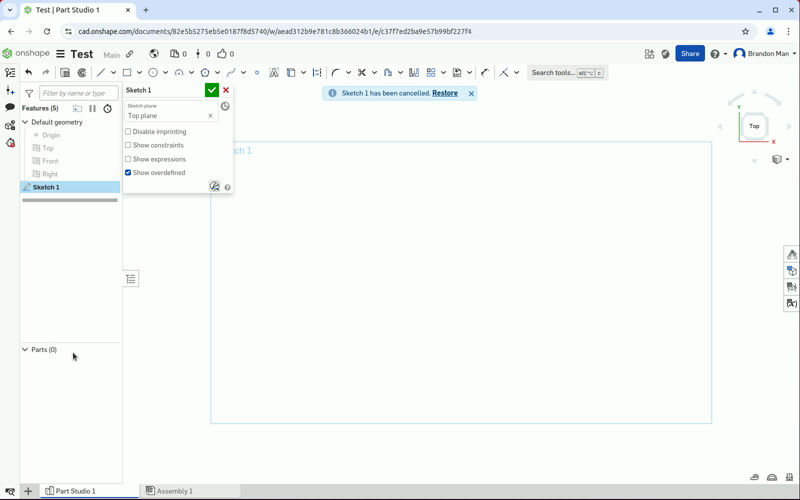
key_down(shift)
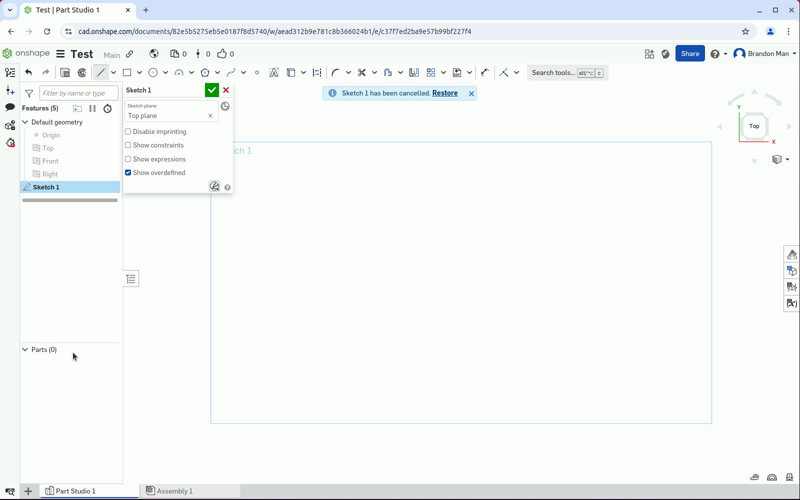
mouse_move(363, 339)
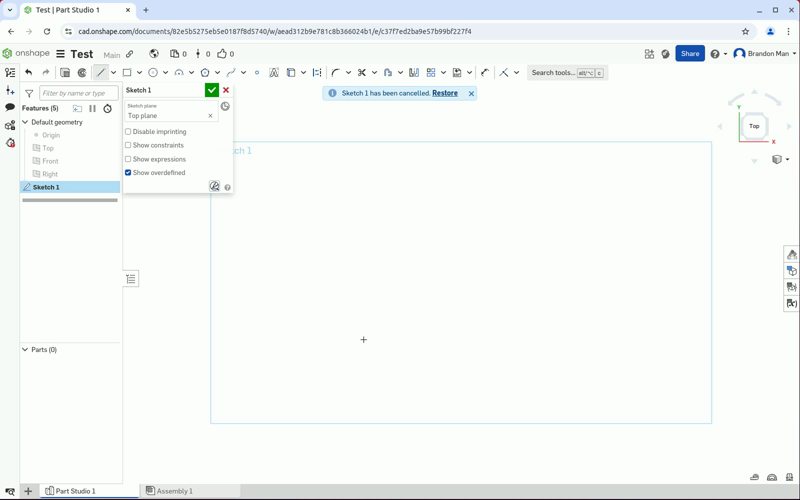
click(363, 339)
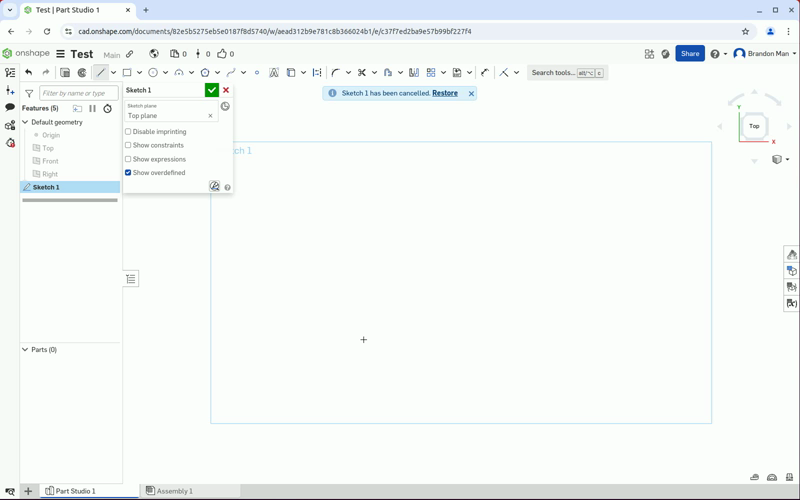
key_up(shift)
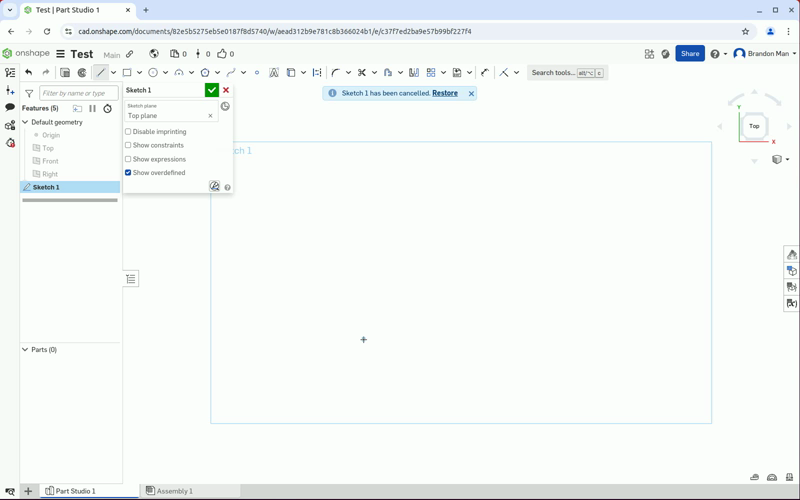
key_down(shift)
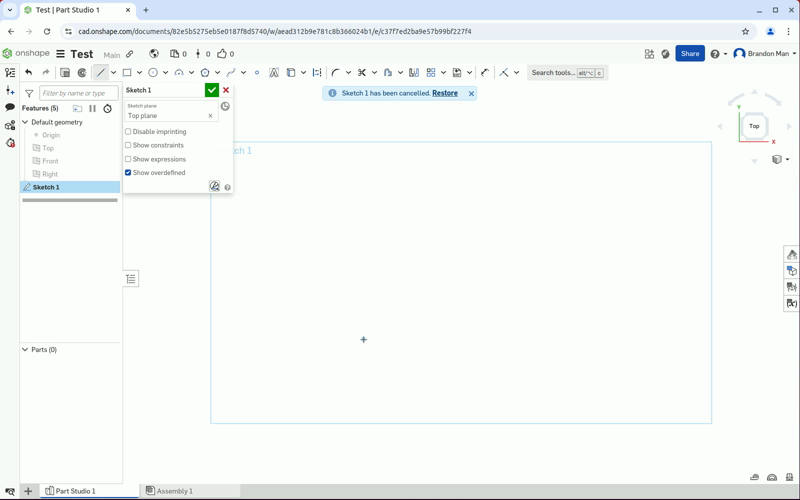
mouse_move(461, 394)
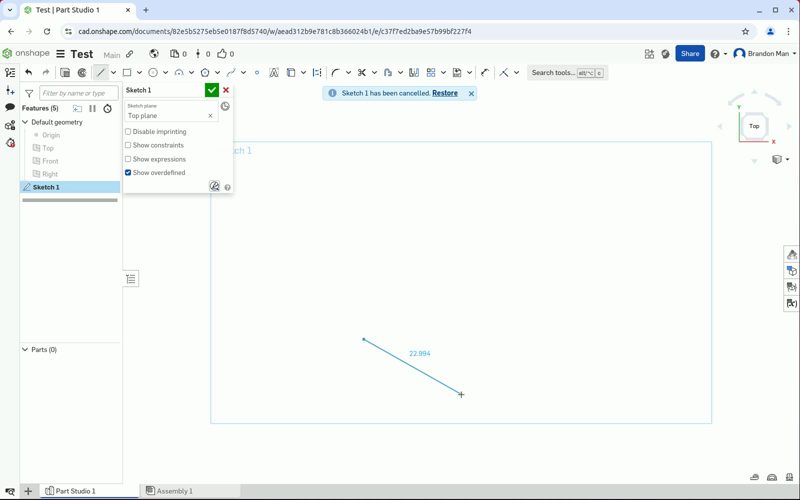
click(461, 394)
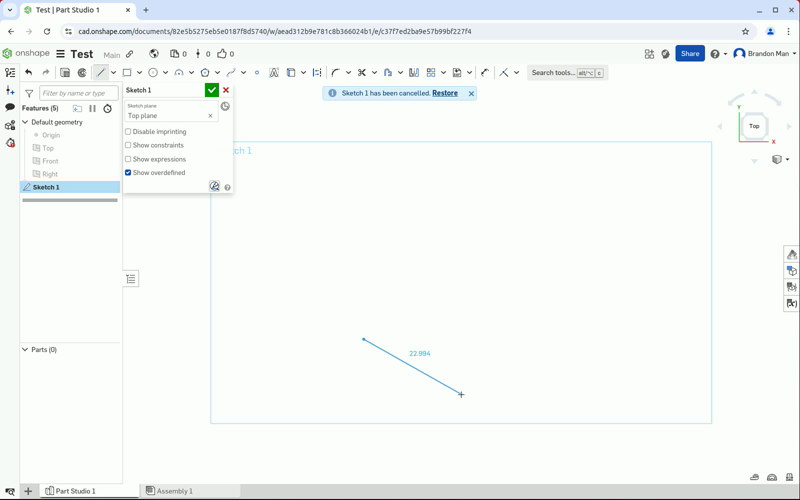
key_up(shift)
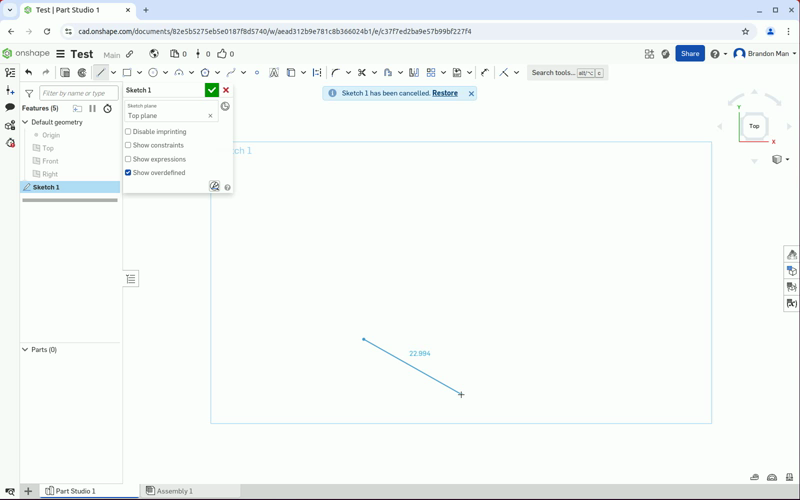
key_down(shift)
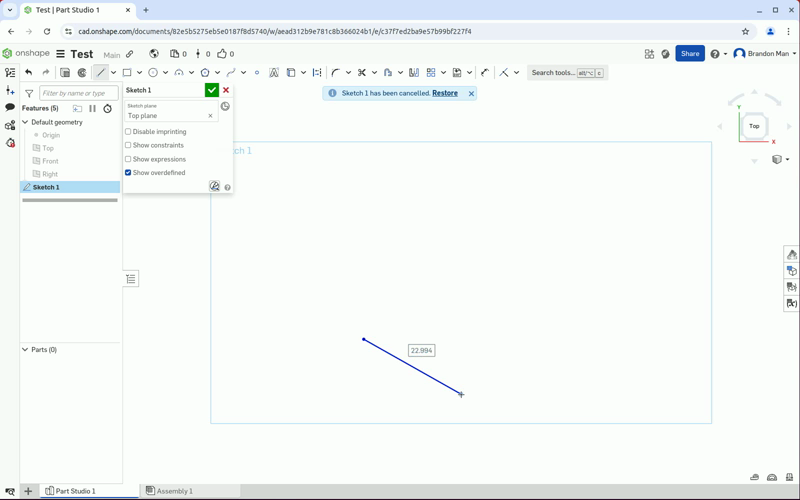
mouse_move(557, 339)
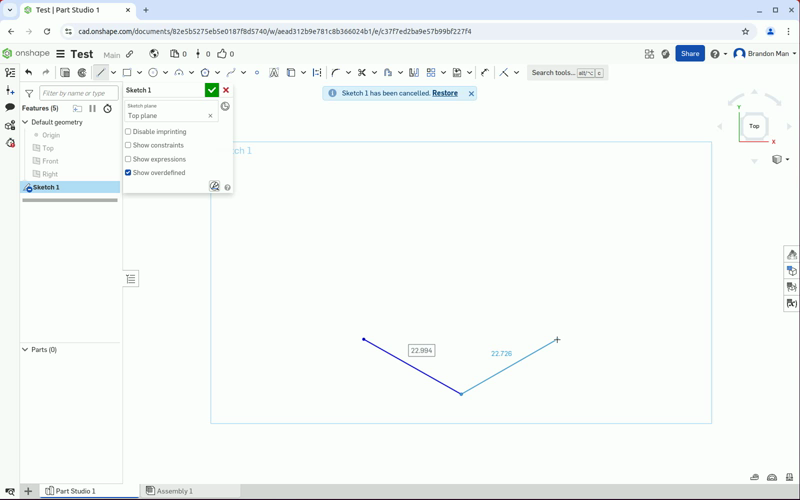
click(557, 339)
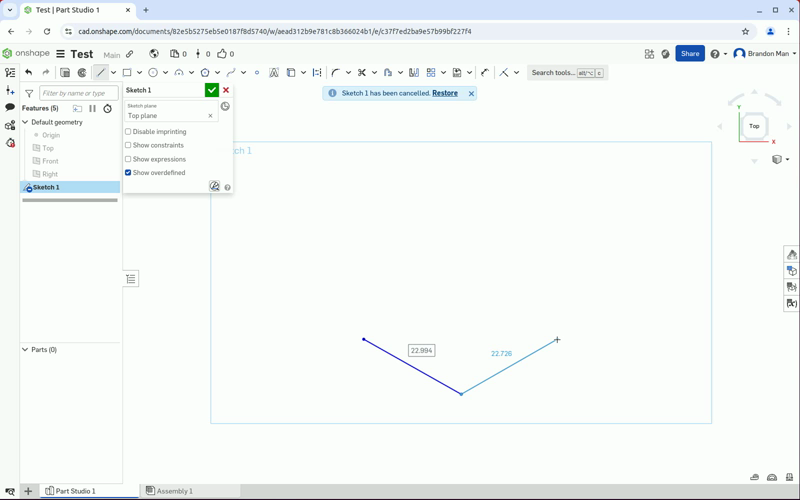
key_up(shift)
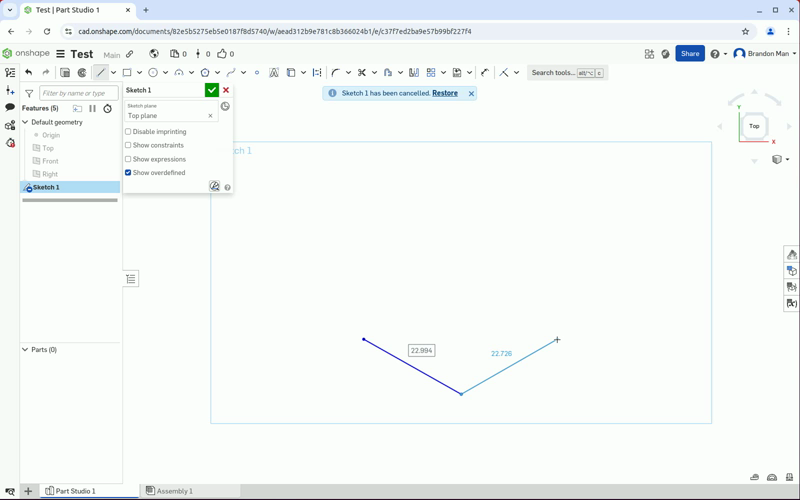
key_down(shift)
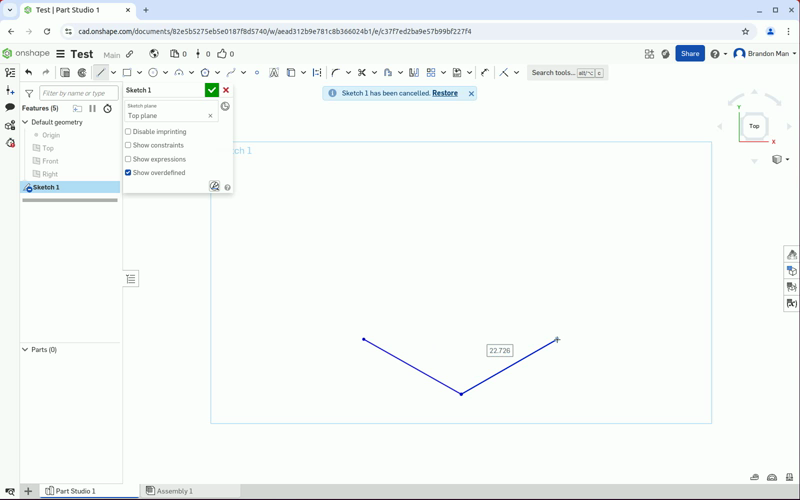
mouse_move(557, 227)
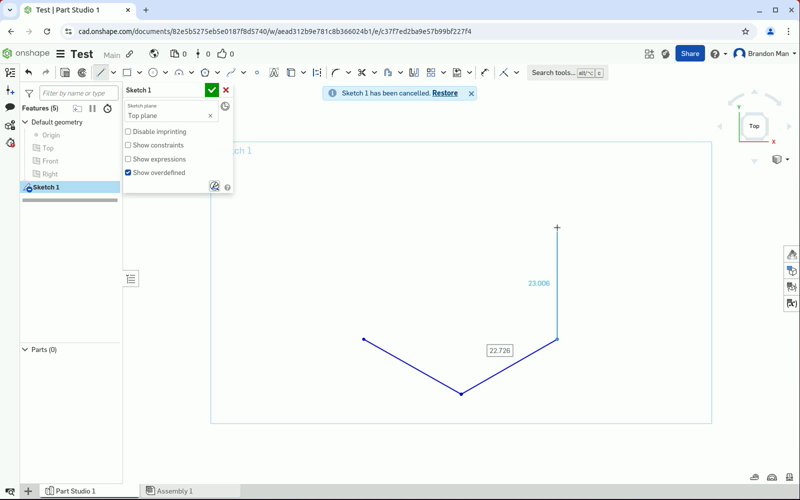
click(557, 227)
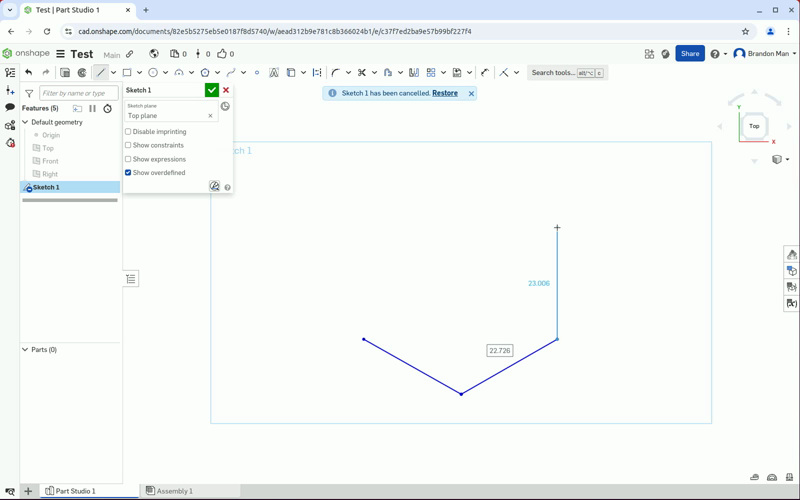
key_up(shift)
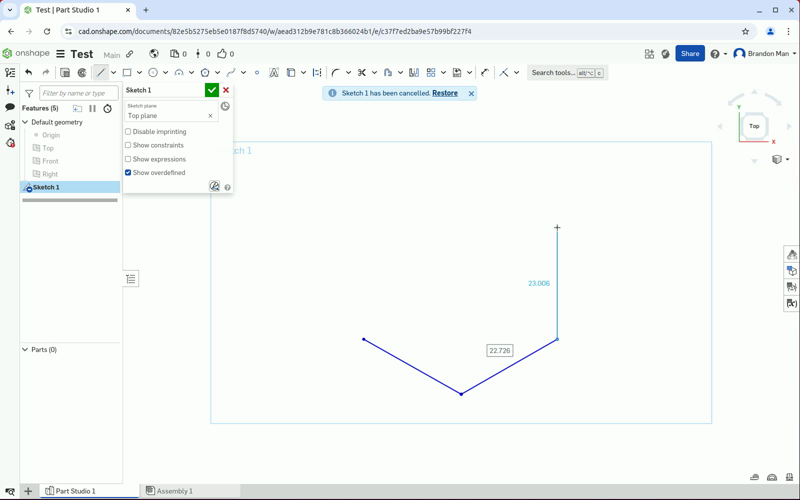
key_down(shift)
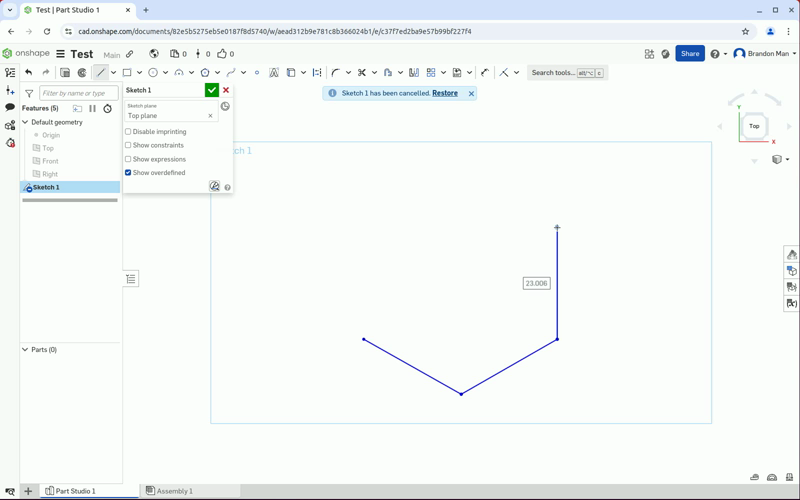
mouse_move(461, 171)
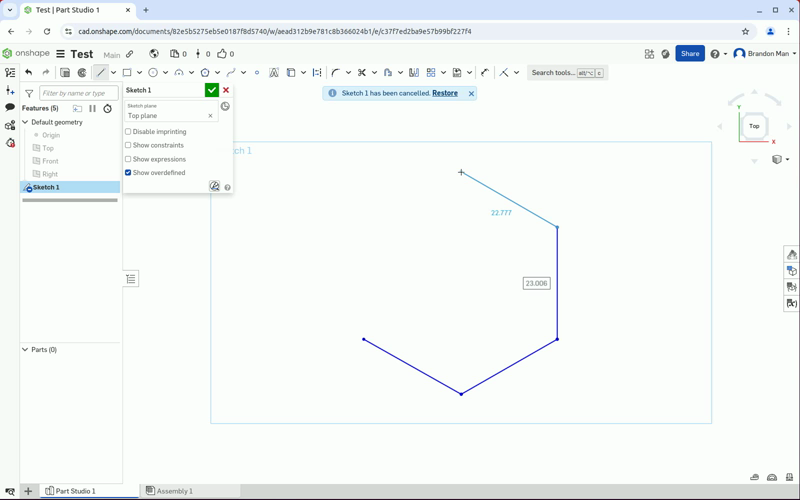
click(461, 171)
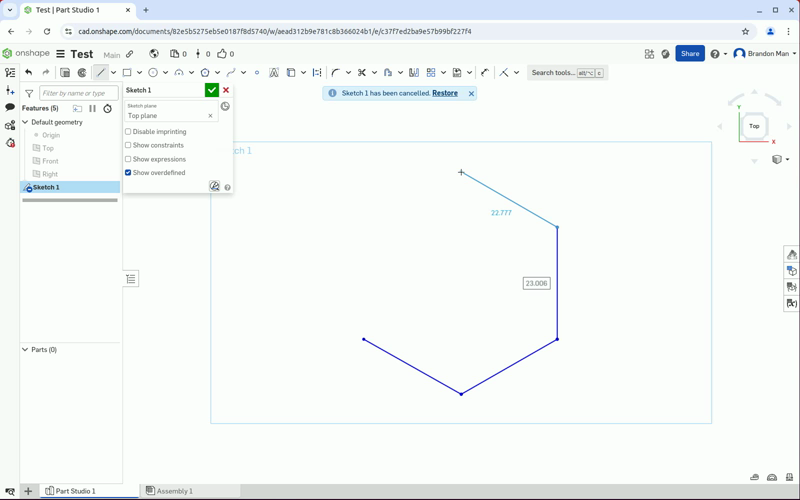
key_up(shift)
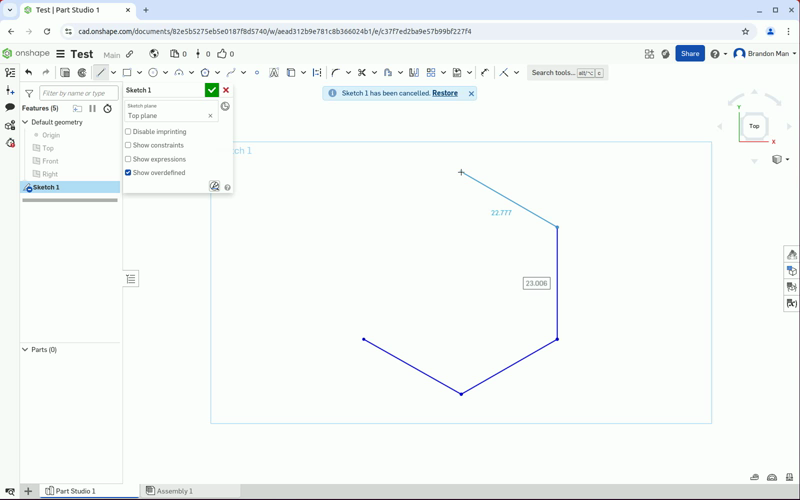
key_down(shift)
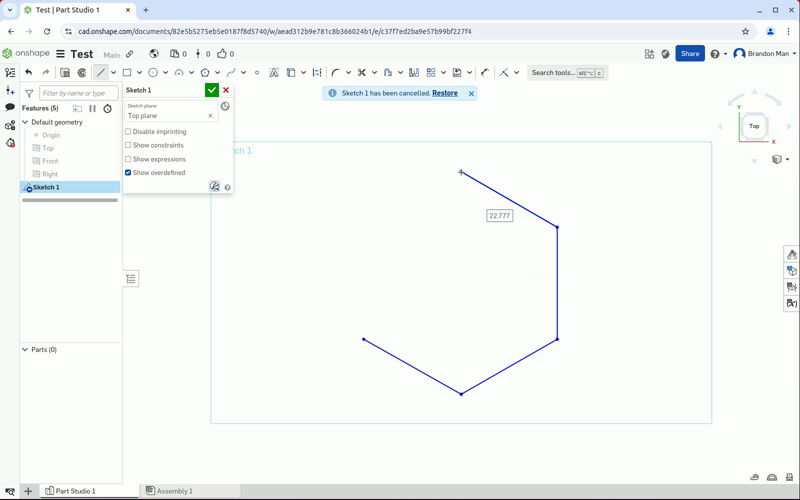
mouse_move(363, 227)
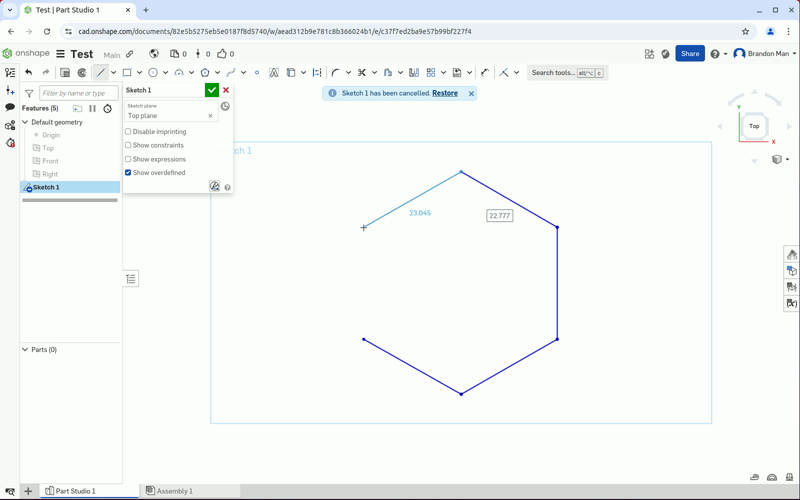
click(363, 227)
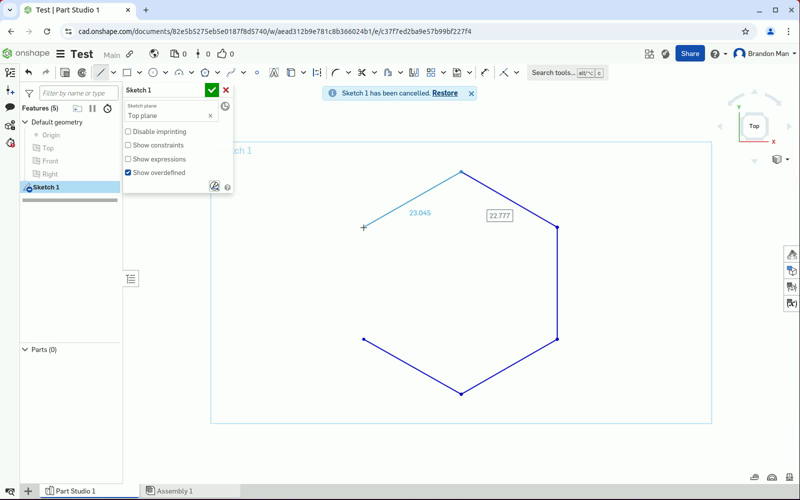
key_up(shift)
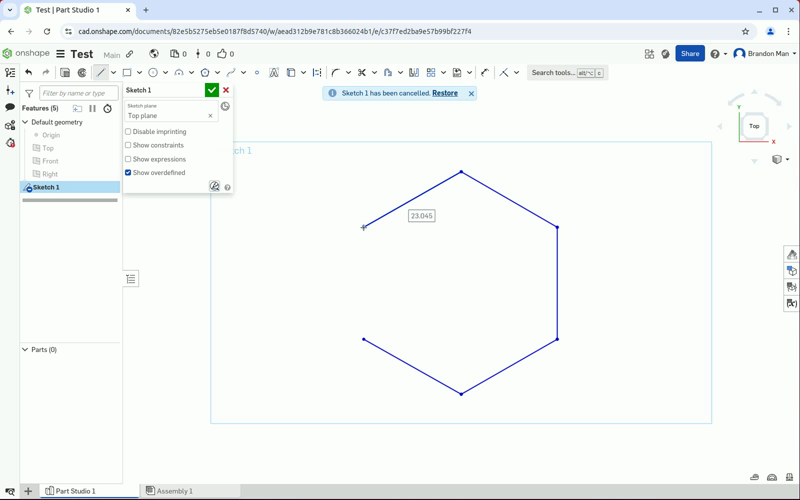
key_down(shift)
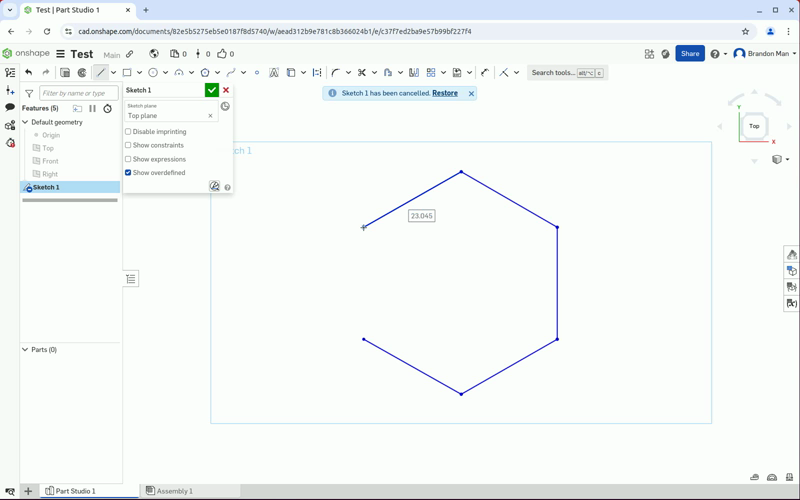
mouse_move(363, 339)
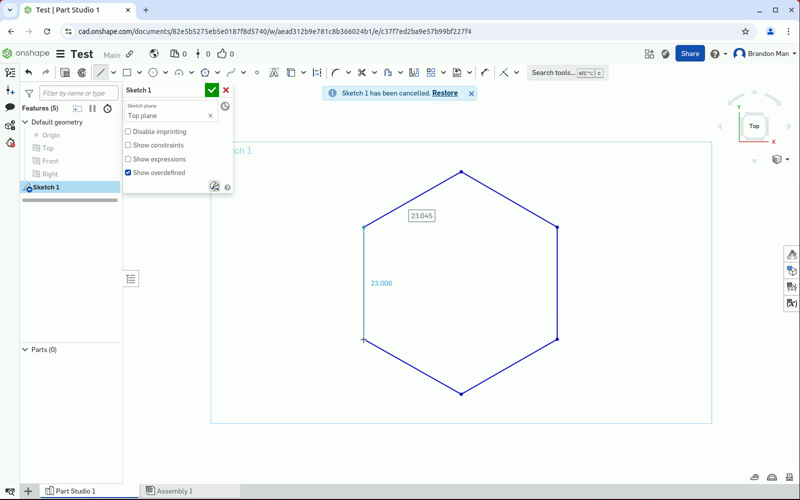
key_up(shift)
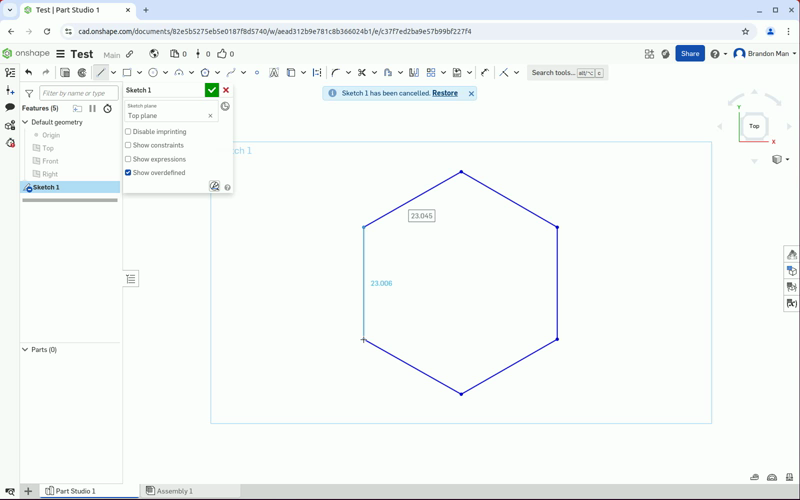
click(363, 339)
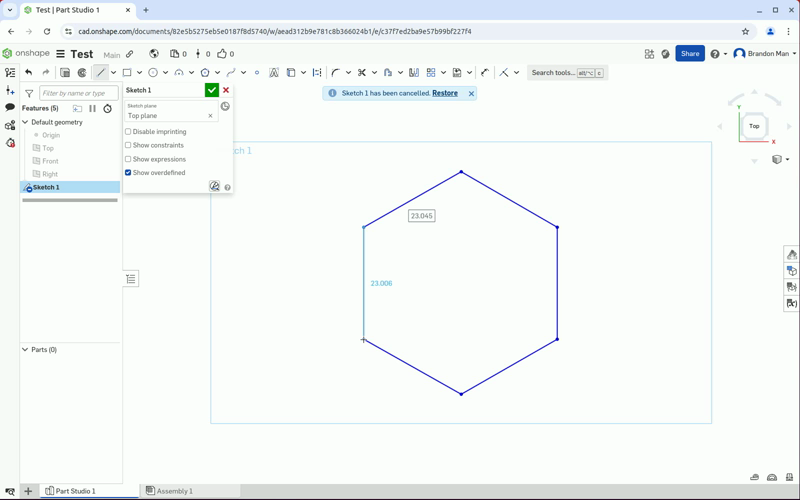
key(esc)
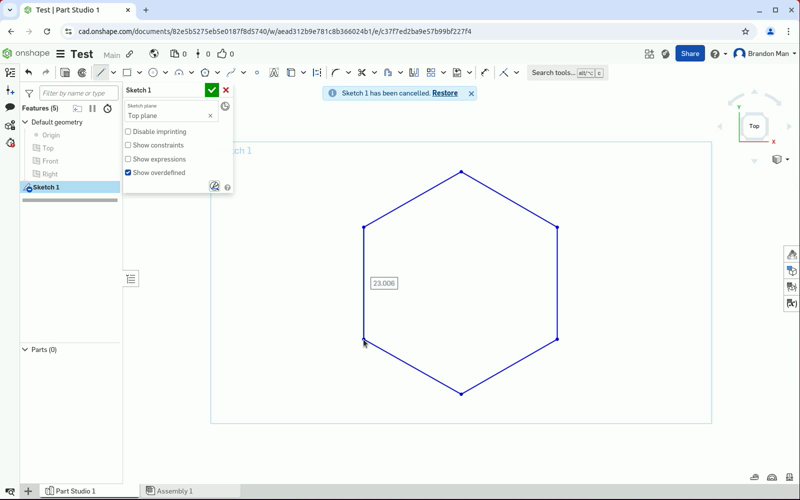
key(c)
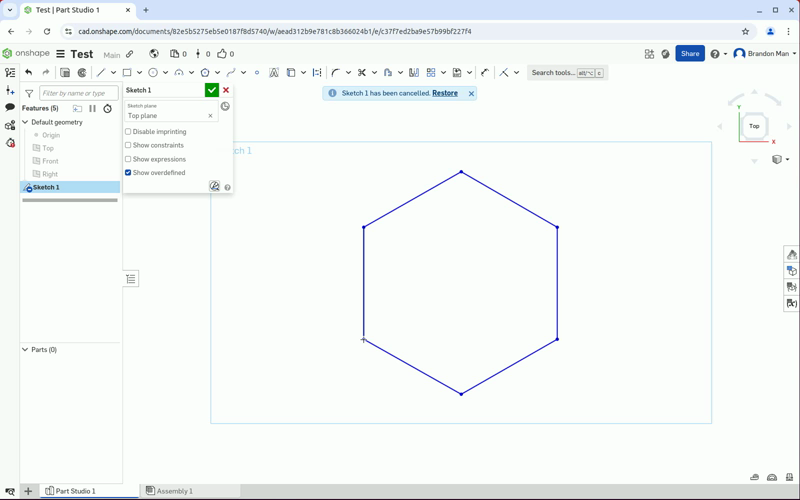
key_down(shift)
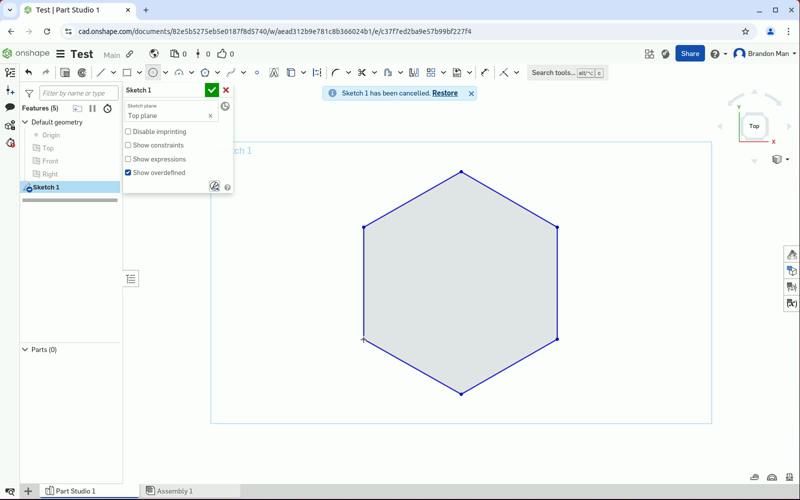
mouse_move(461, 284)
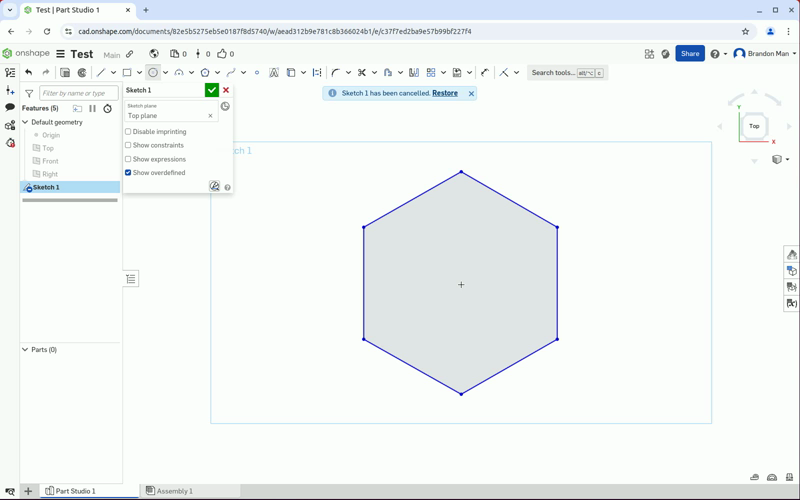
click(461, 284)
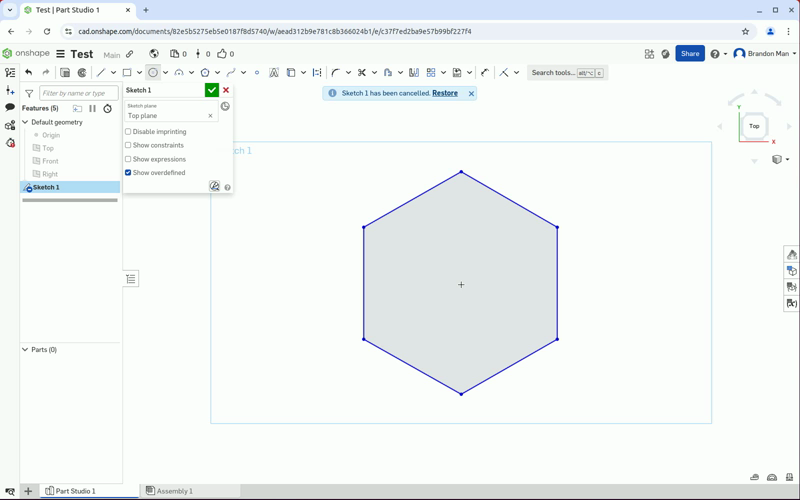
key_up(shift)
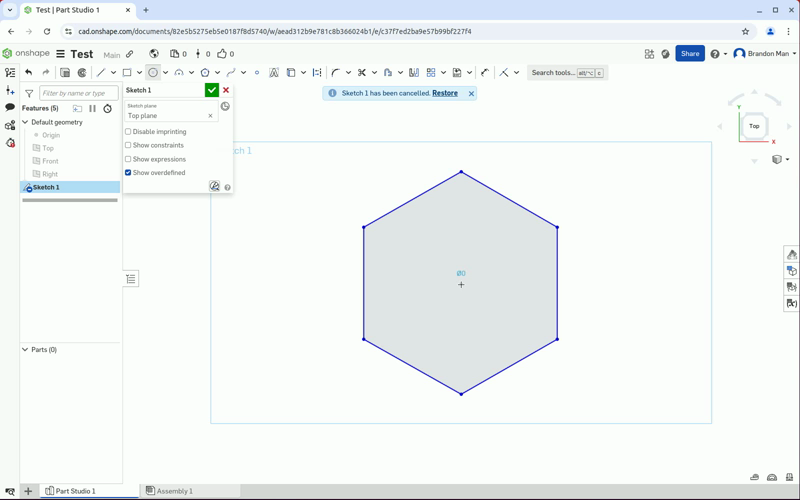
mouse_move(549, 284)
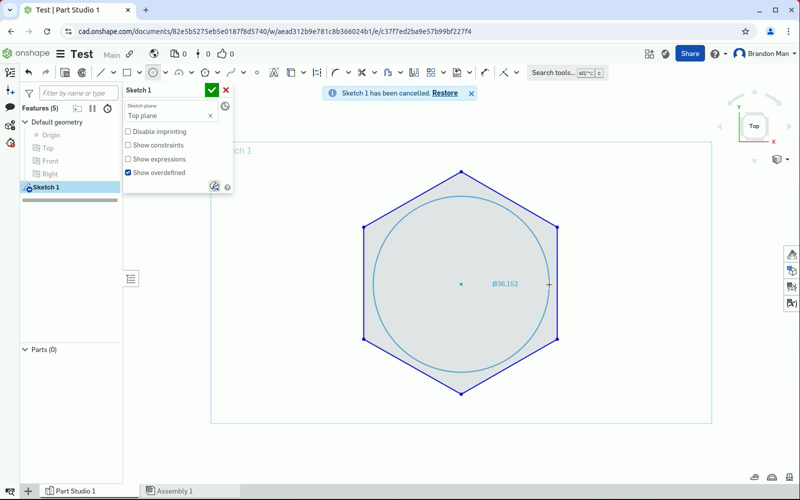
click(549, 284)
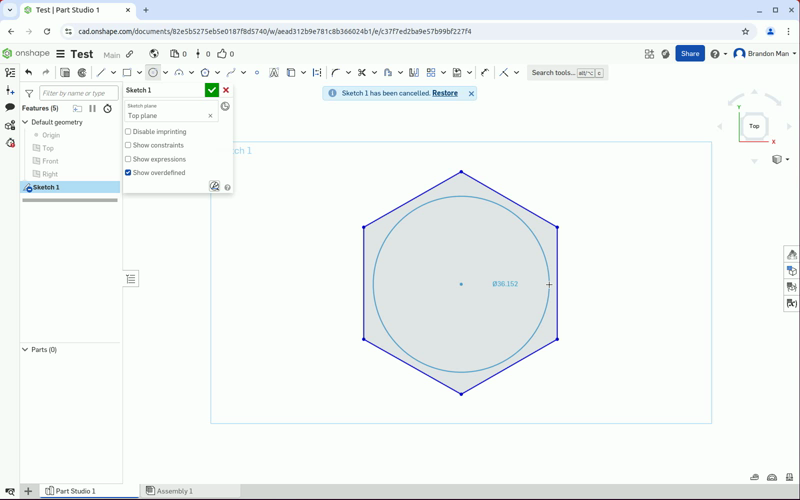
key(esc)
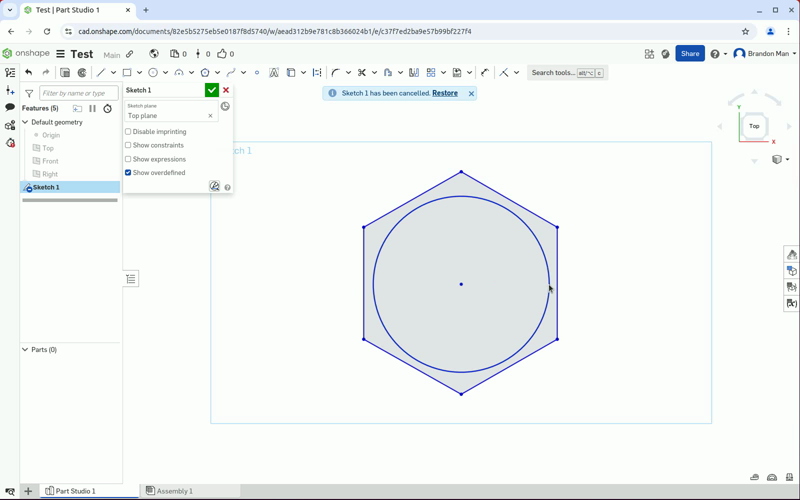
mouse_move(373, 243)
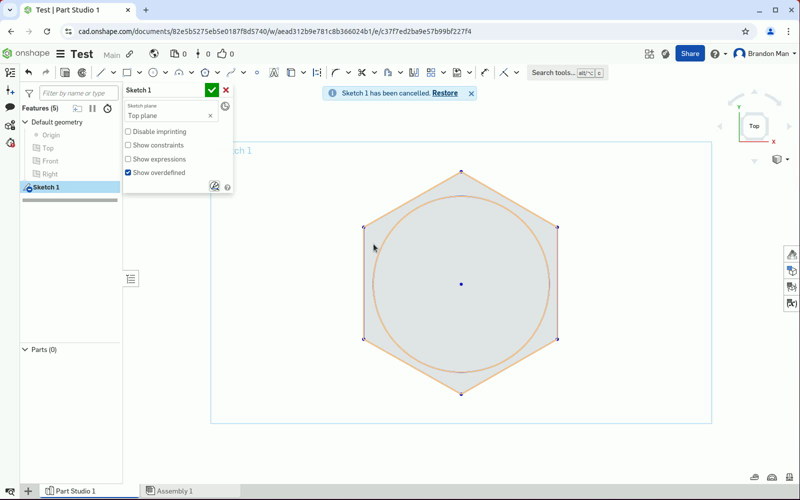
click(373, 243)
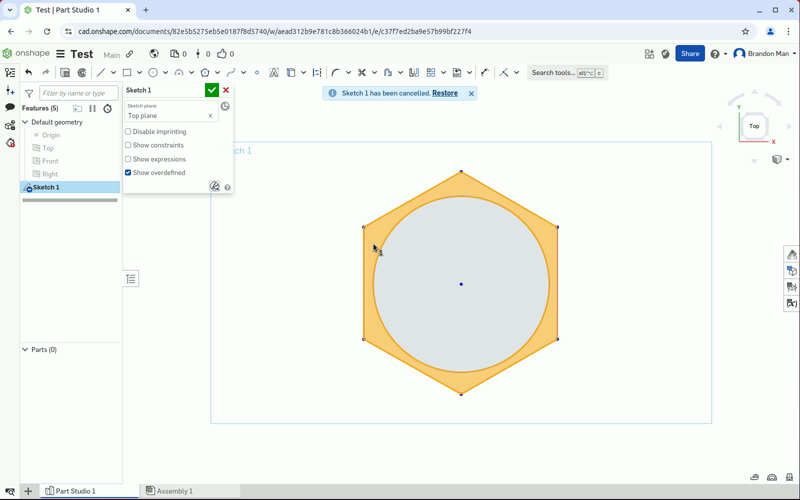
mouse_move(73, 352)
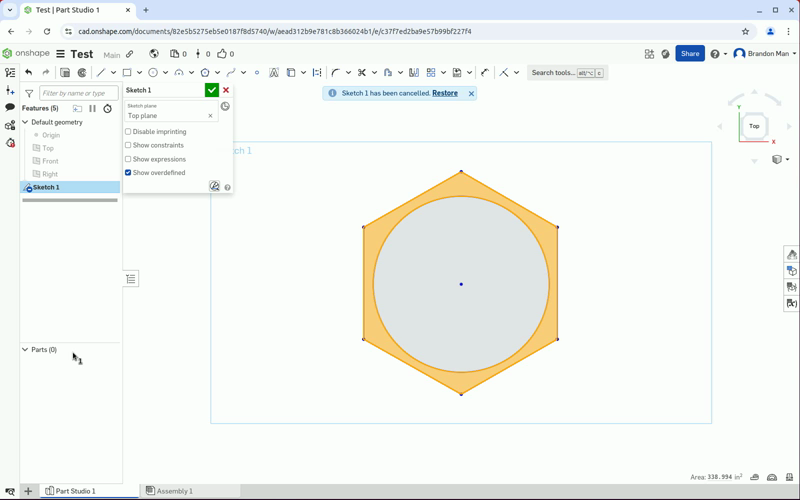
key(shift+y)
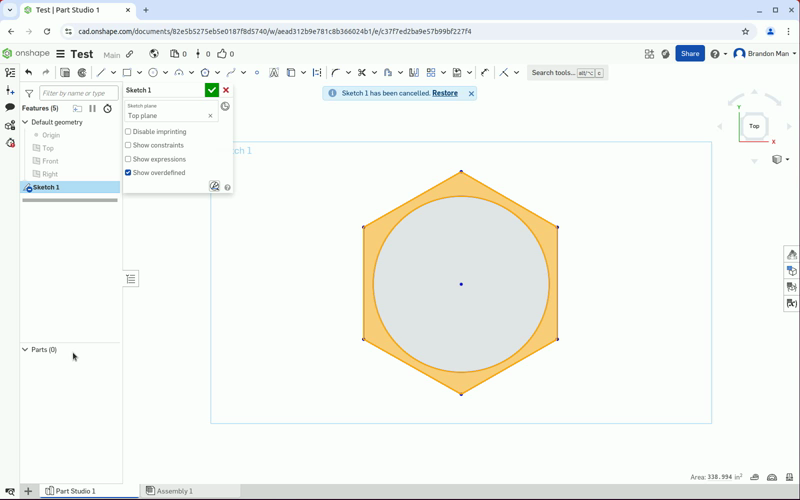
key(shift+e)
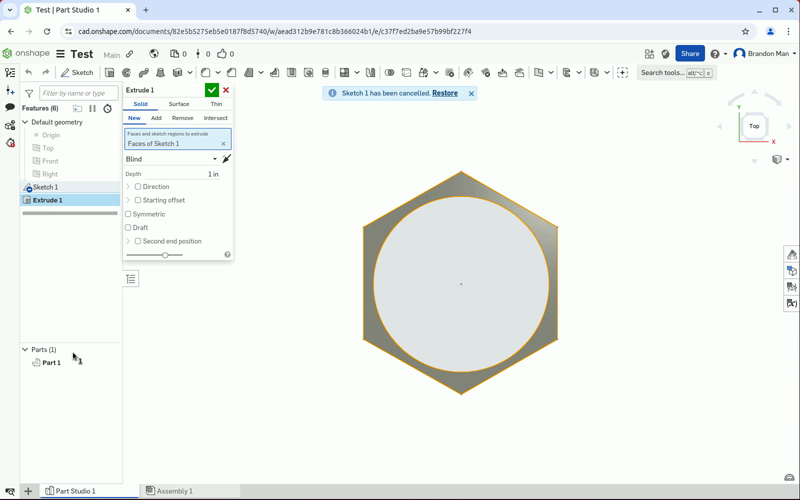
mouse_move(143, 106)
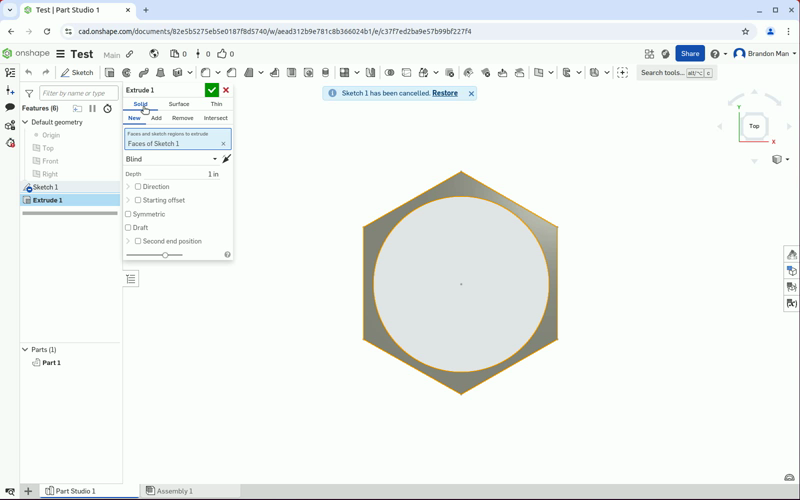
click(143, 106)
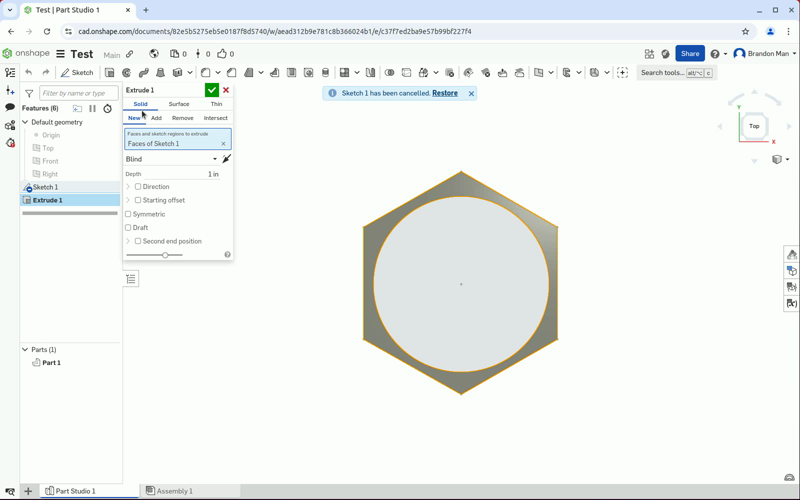
mouse_move(137, 120)
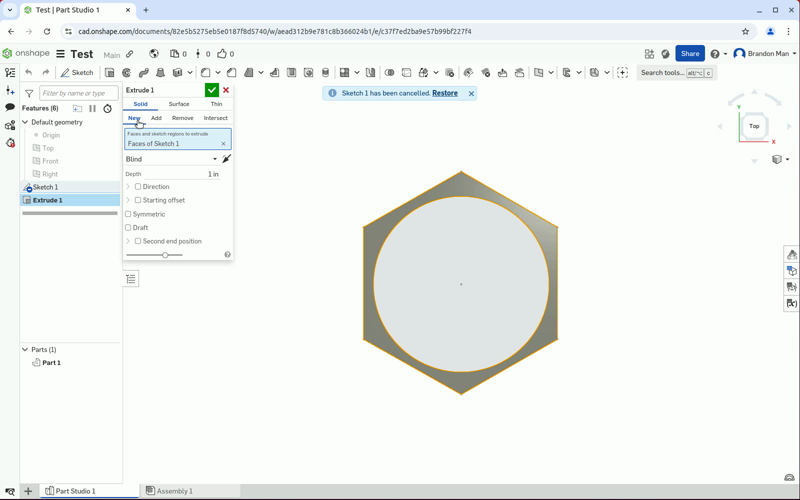
click(137, 120)
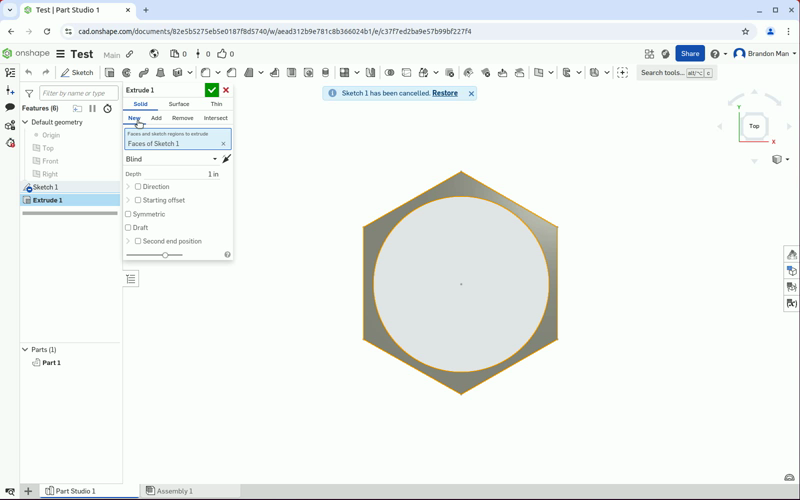
key(tab, 4)
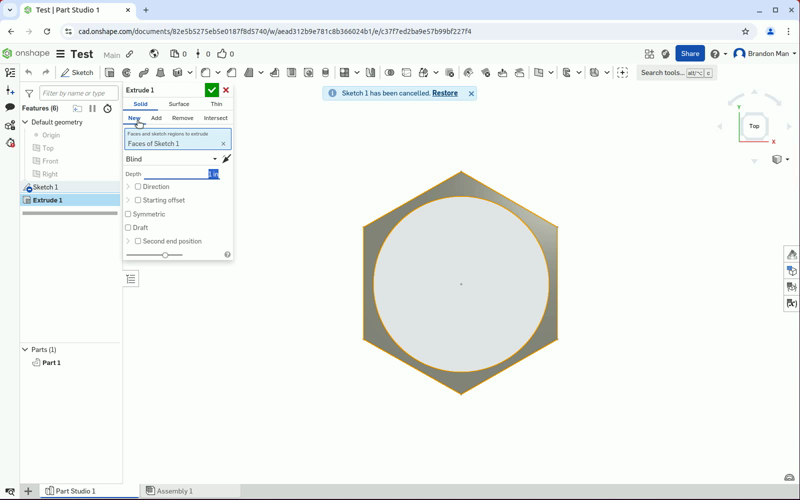
text(8.906)
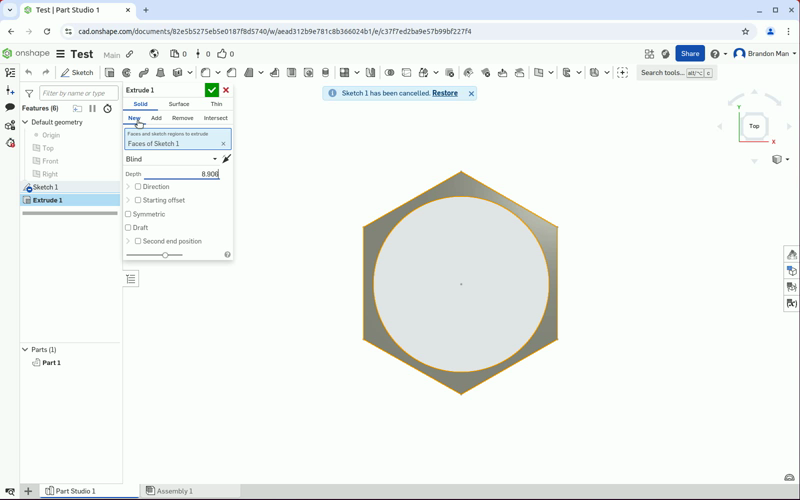
key(enter)
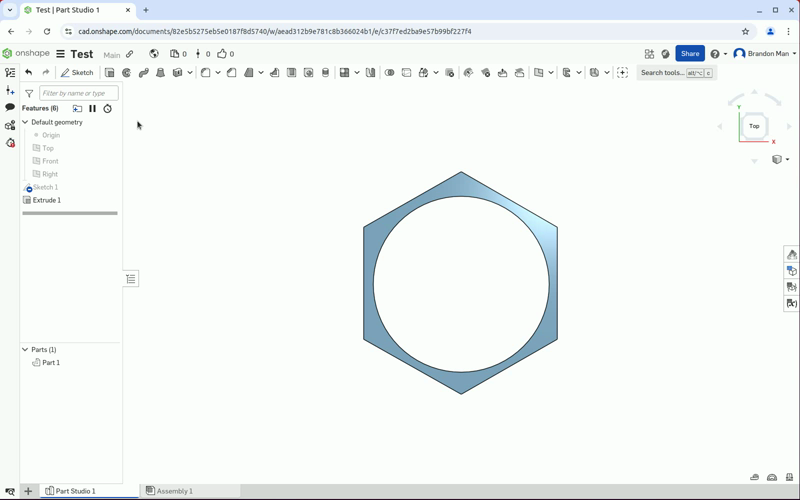
key(shift+h)
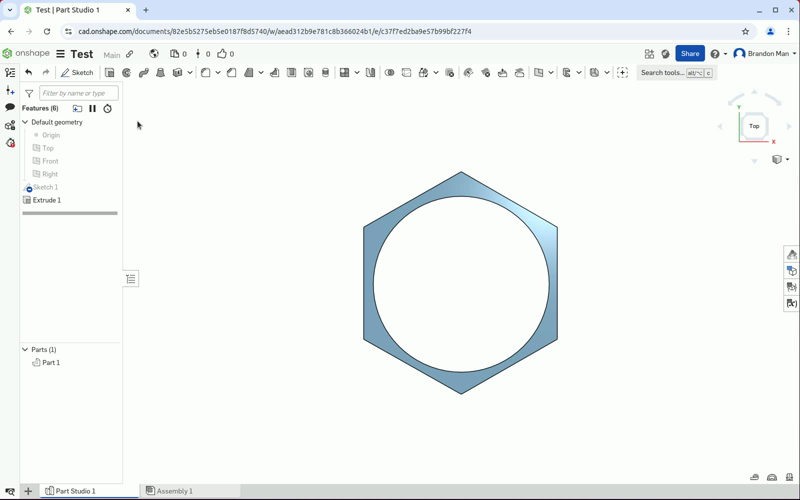
key(shift+h)
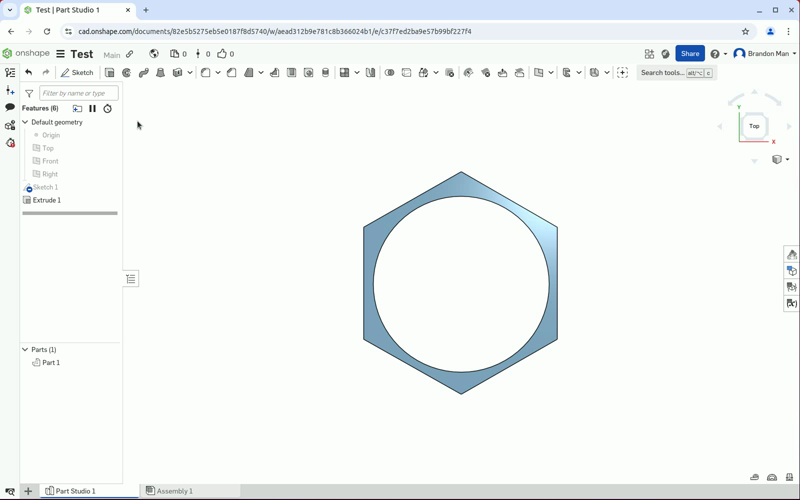
mouse_move(73, 189)
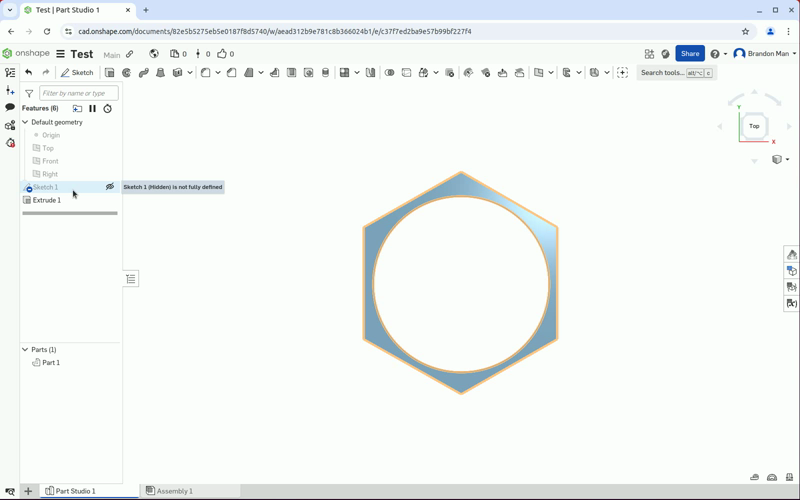
click(73, 189)
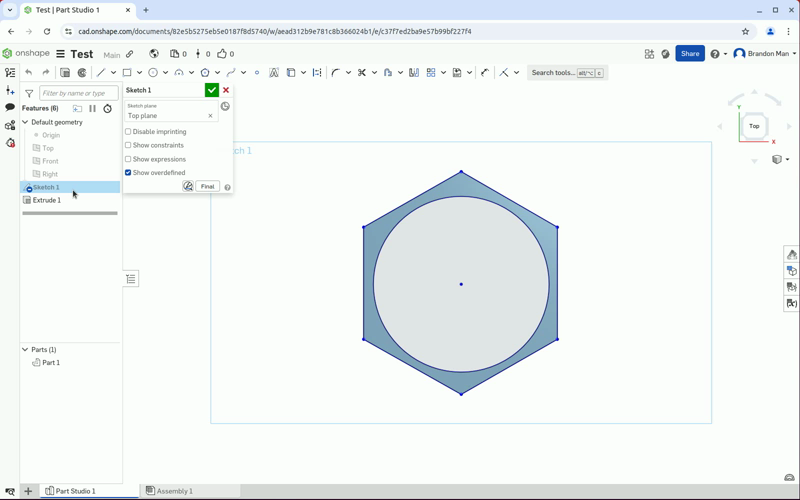
mouse_move(229, 92)
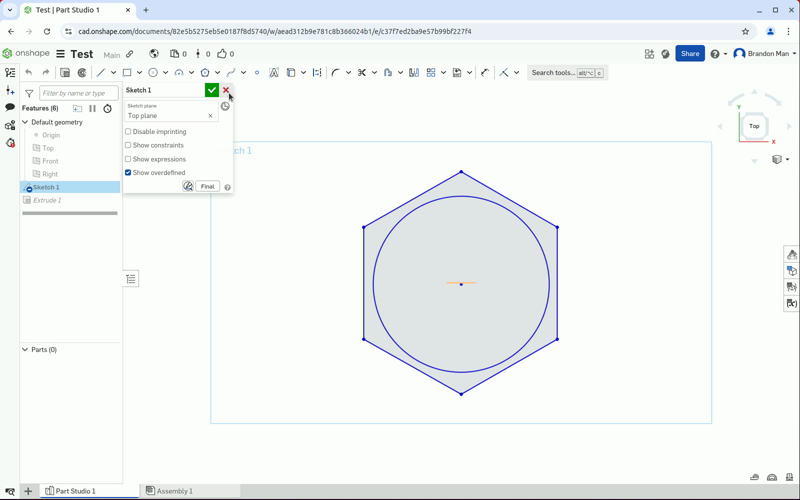
click(229, 92)
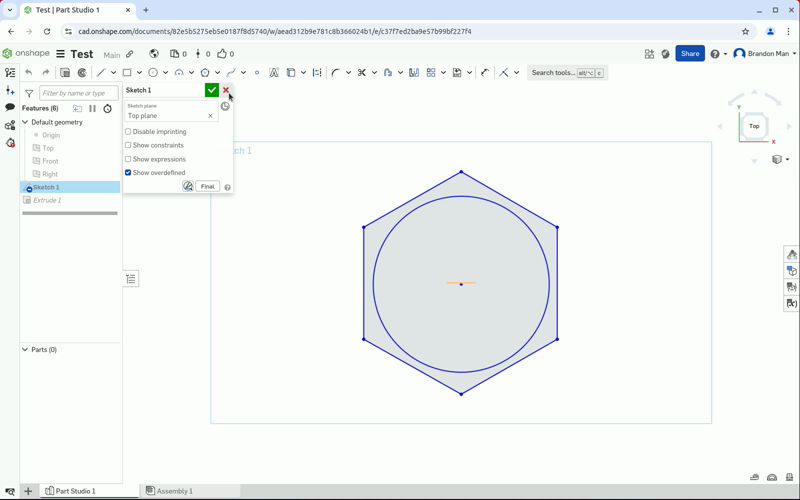
key(shift+s)
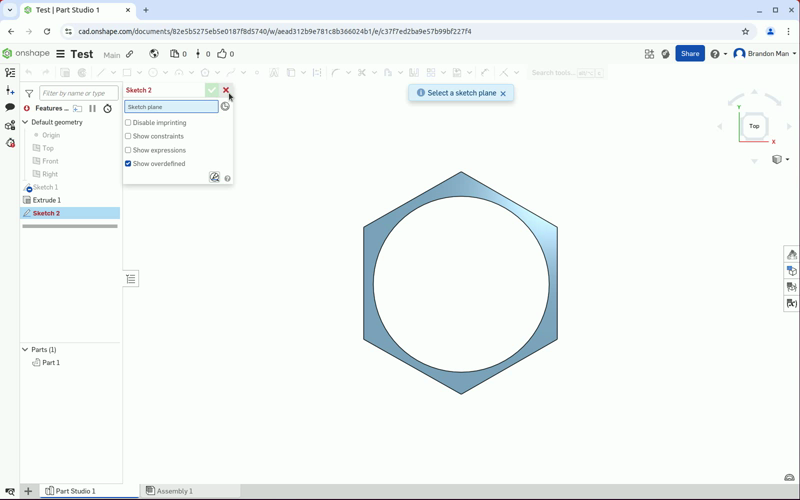
mouse_move(73, 150)
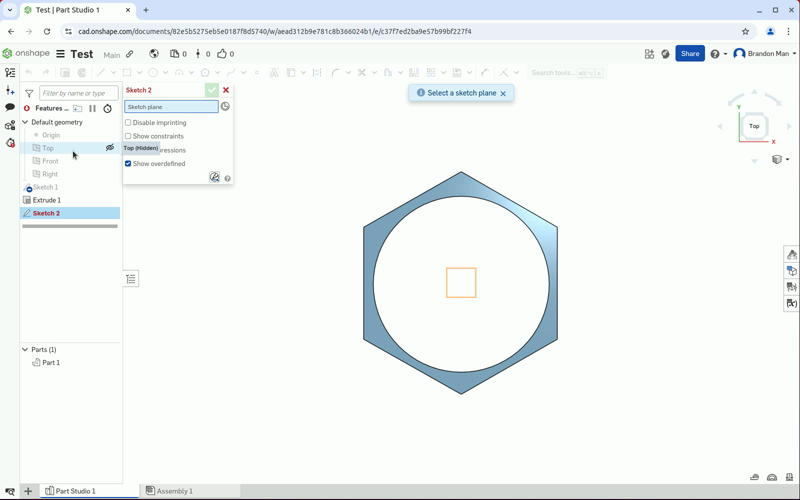
click(73, 150)
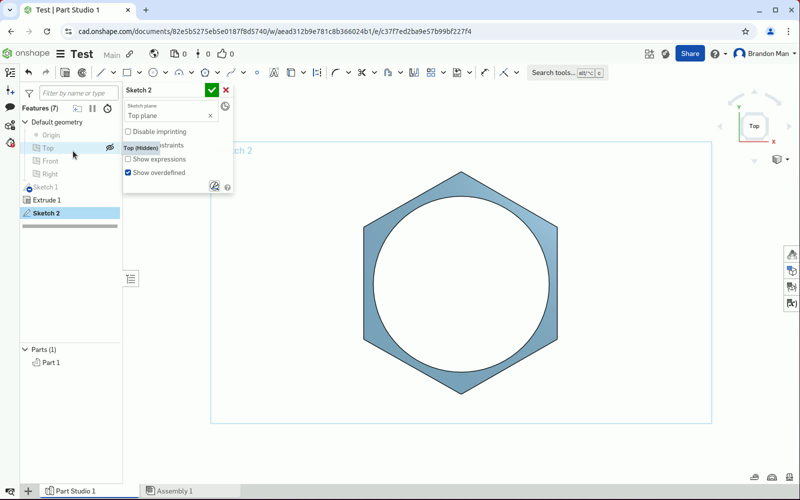
mouse_move(73, 352)
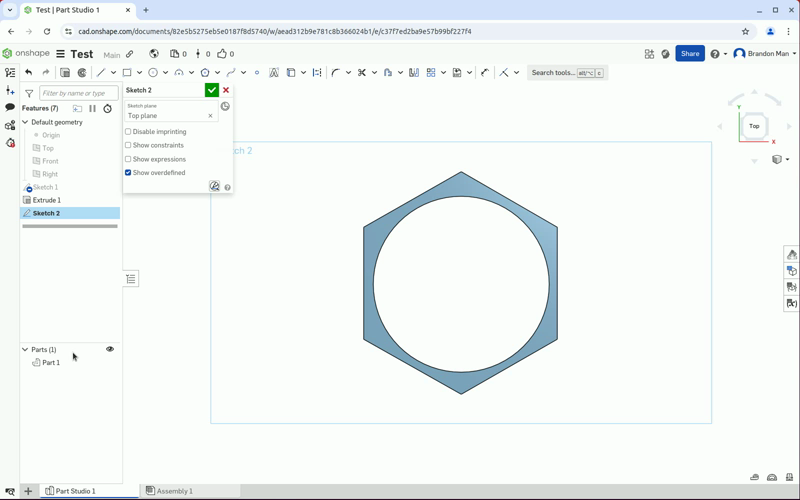
key(y)
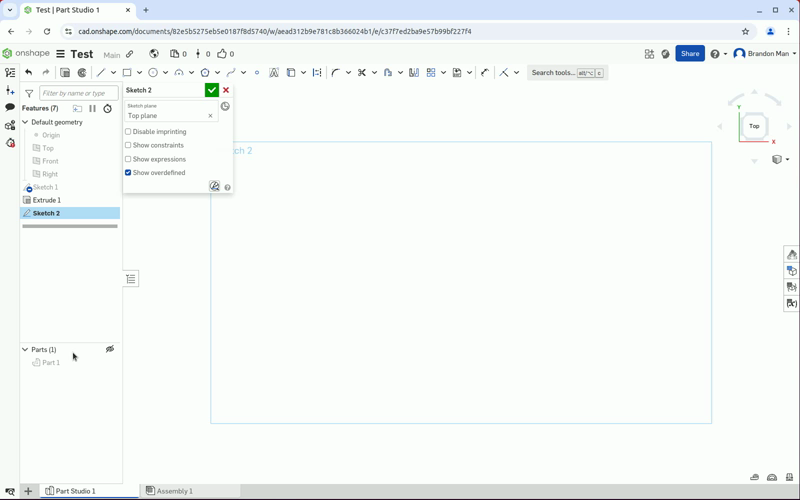
key(c)
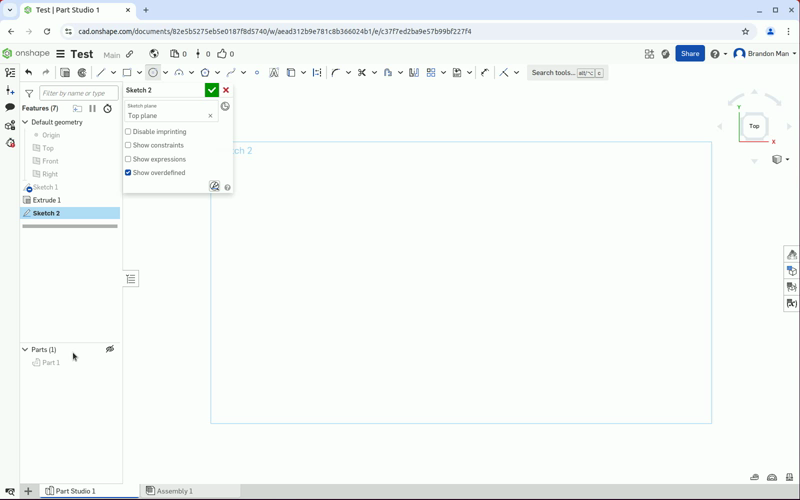
key_down(shift)
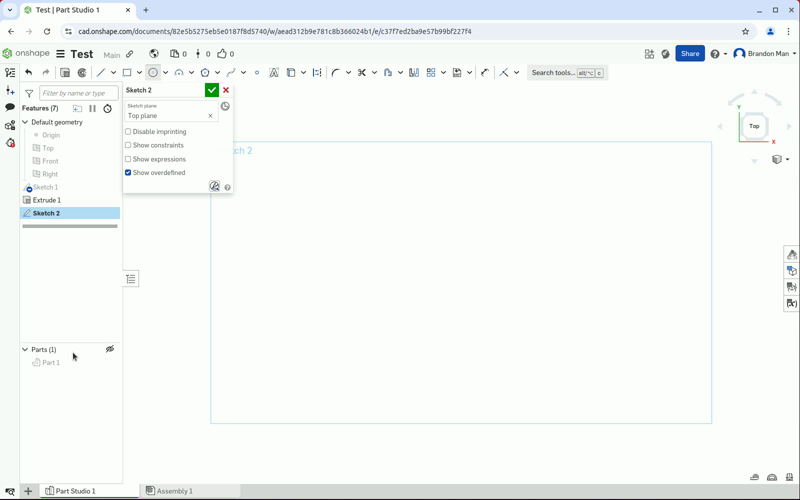
mouse_move(461, 282)
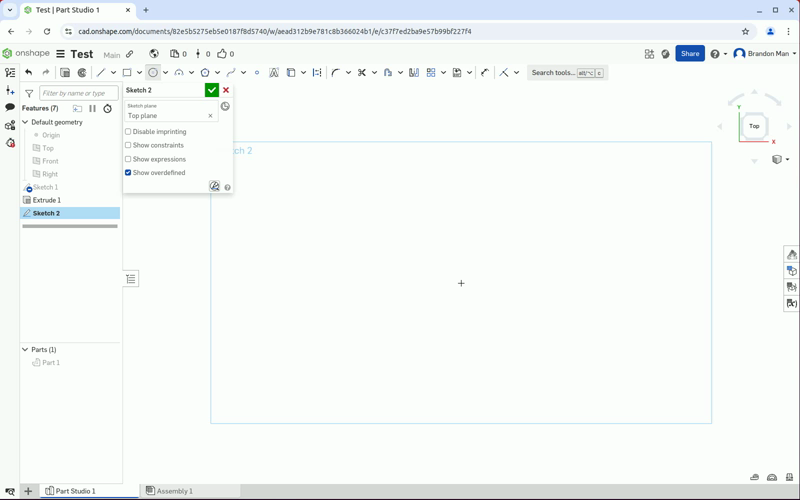
click(461, 282)
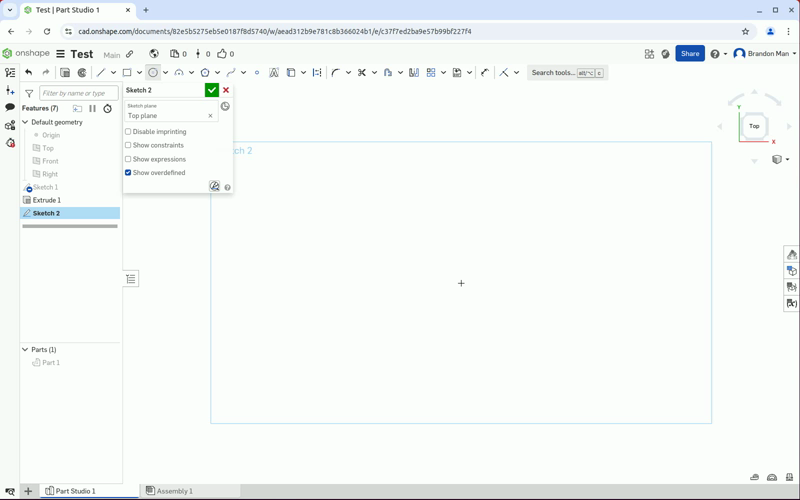
key_up(shift)
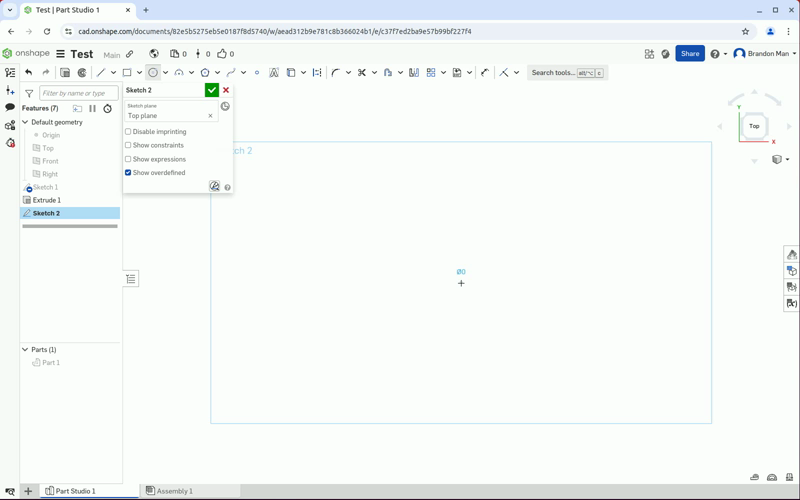
mouse_move(549, 282)
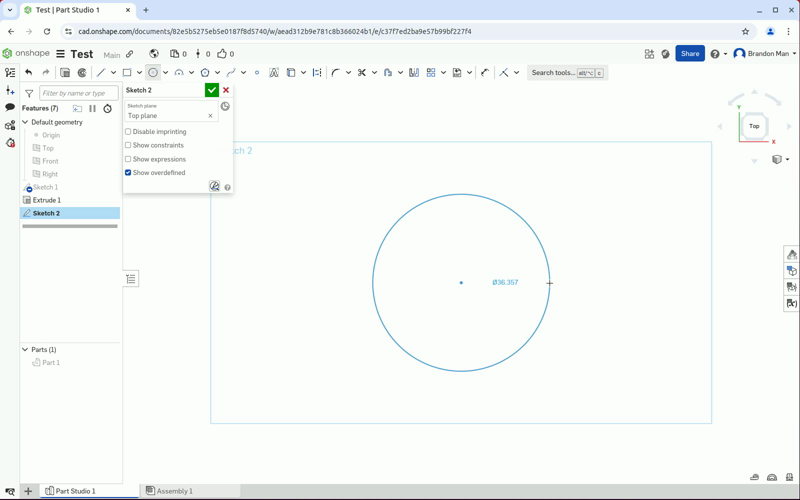
click(549, 282)
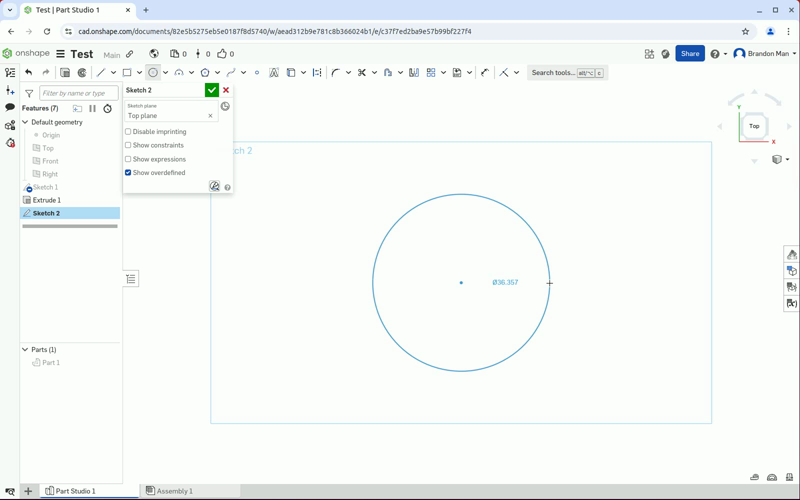
key(esc)
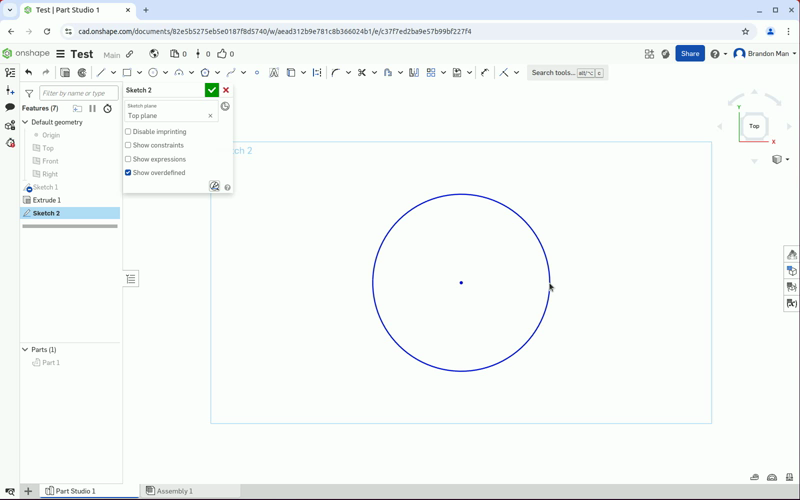
mouse_move(433, 305)
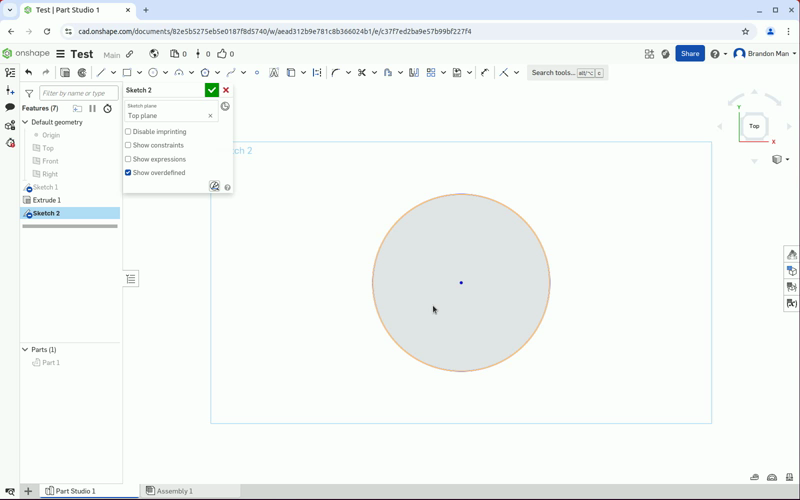
click(433, 305)
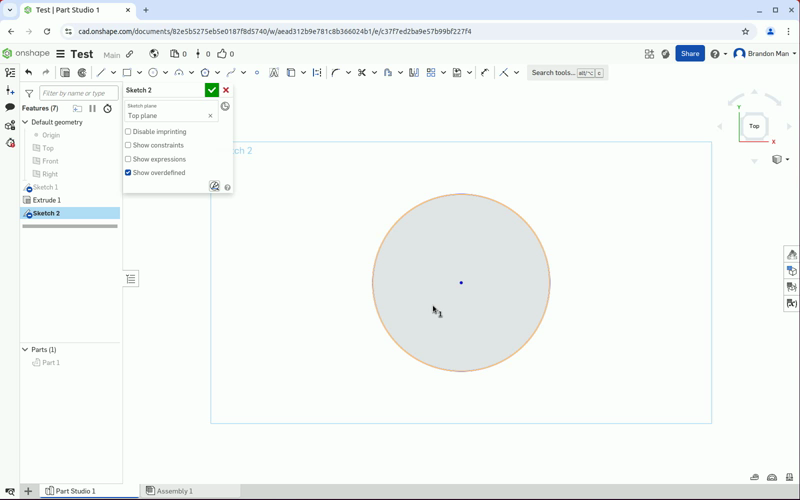
mouse_move(73, 352)
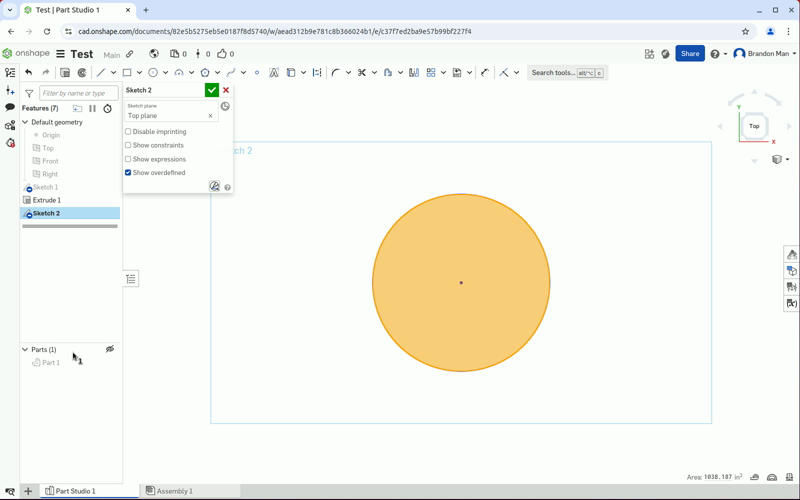
key(shift+y)
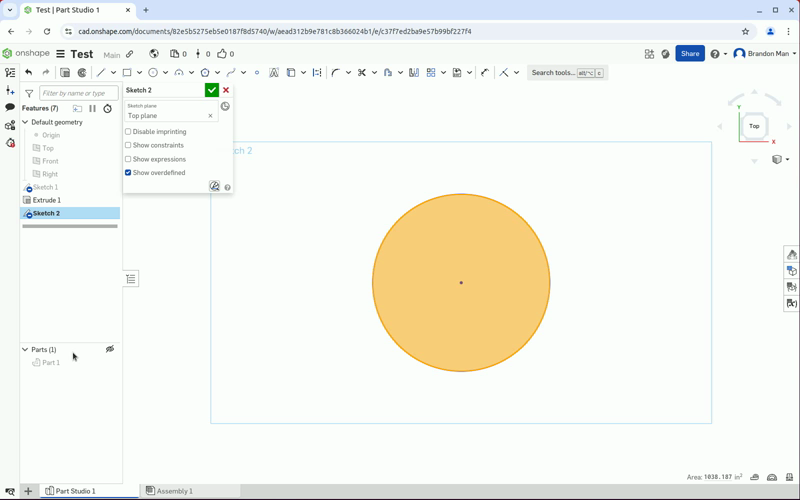
key(shift+e)
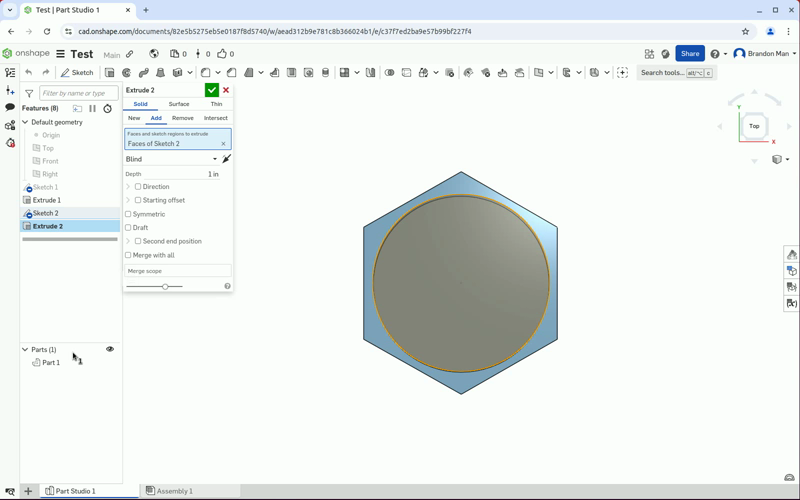
mouse_move(143, 106)
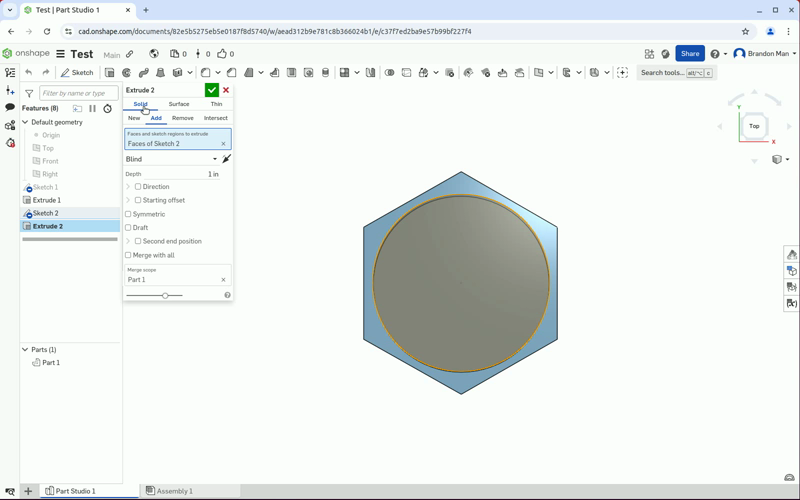
click(143, 106)
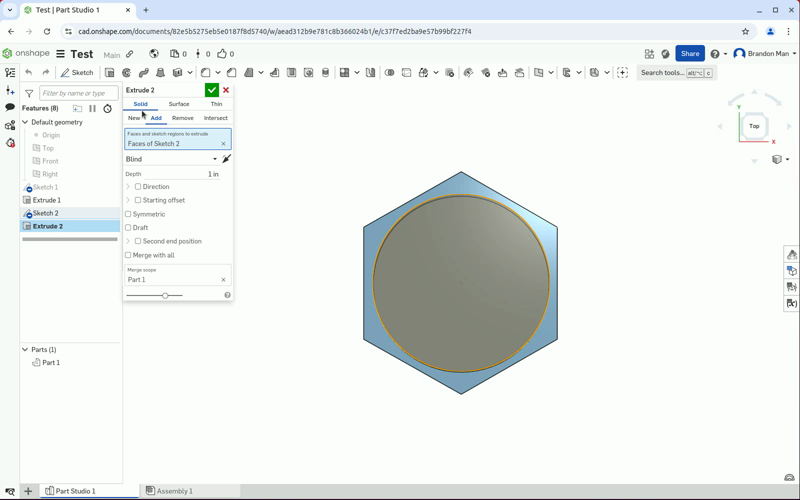
mouse_move(137, 120)
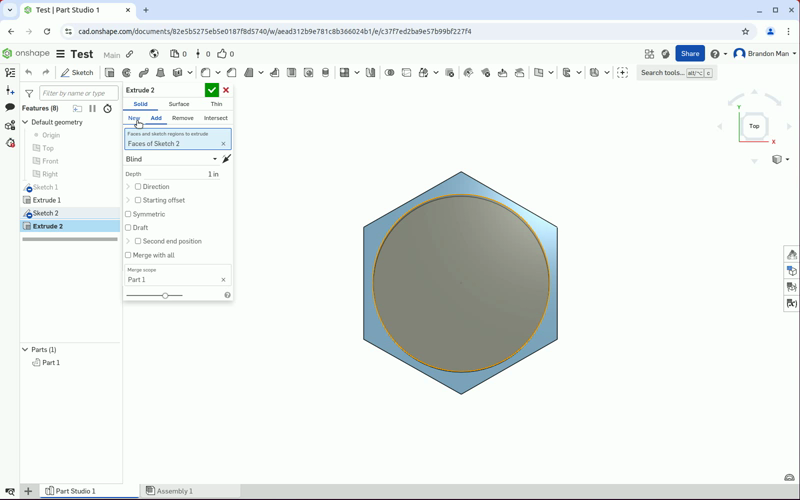
click(137, 120)
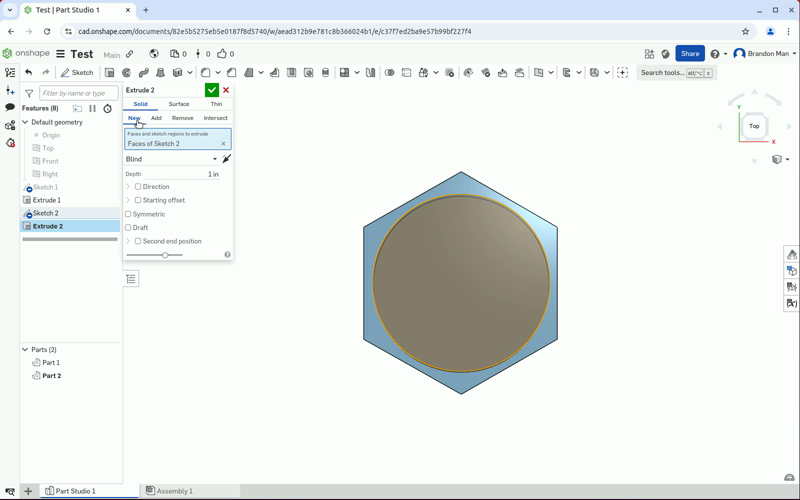
key(tab, 4)
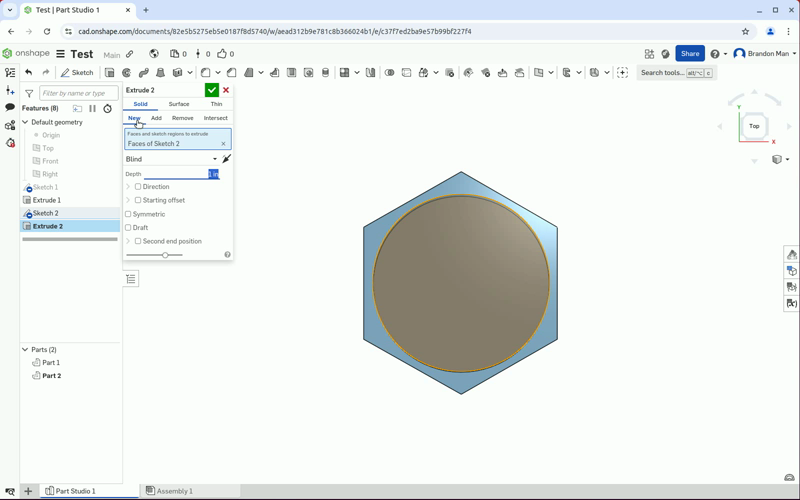
text(8.906)
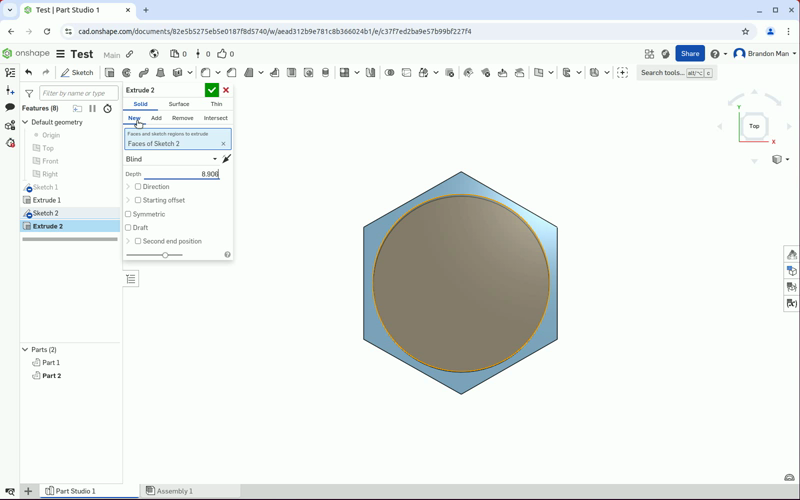
key(enter)
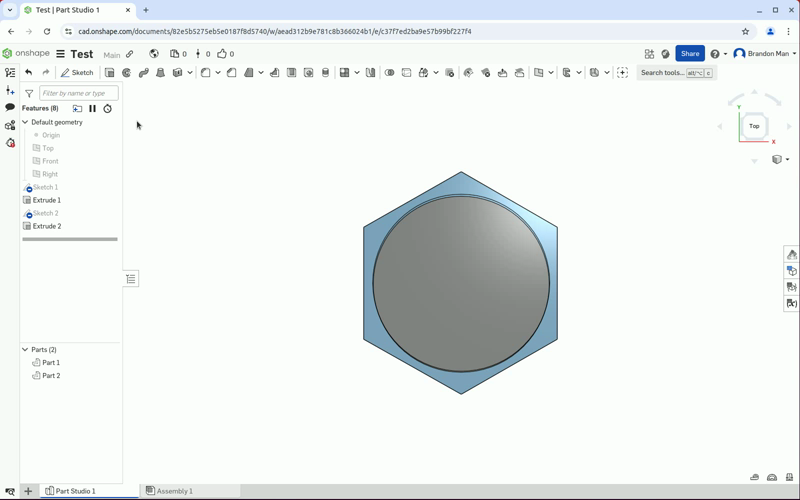
key(shift+h)
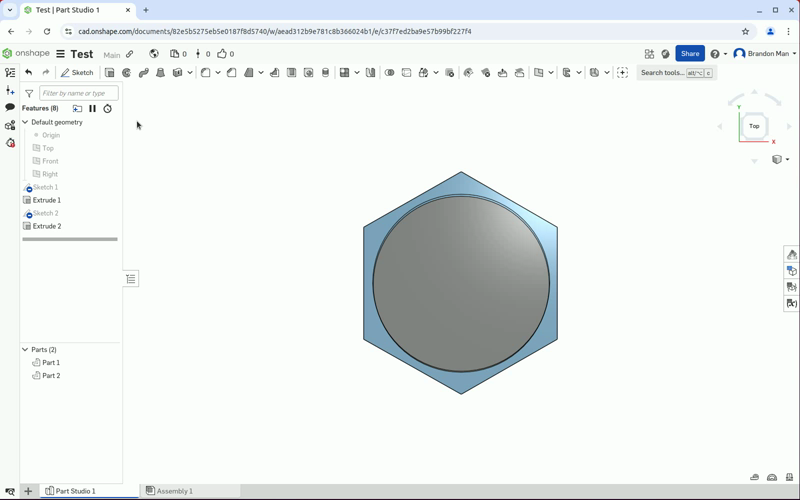
key(shift+h)
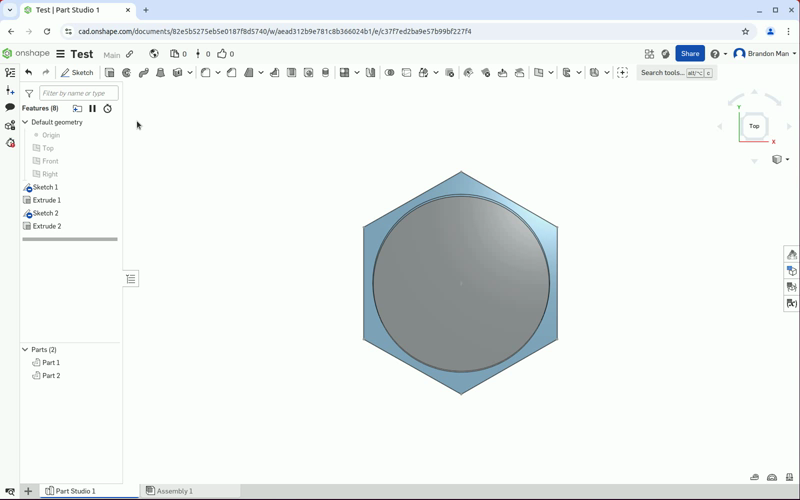
key(shift+7)
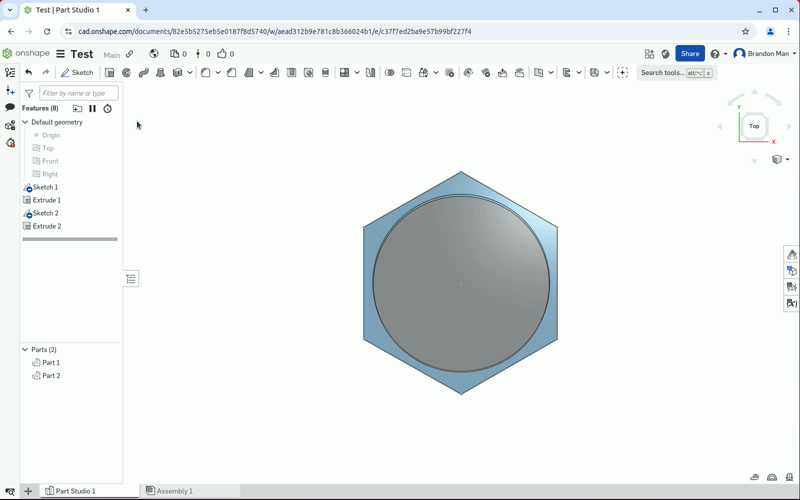
key(up, 3)
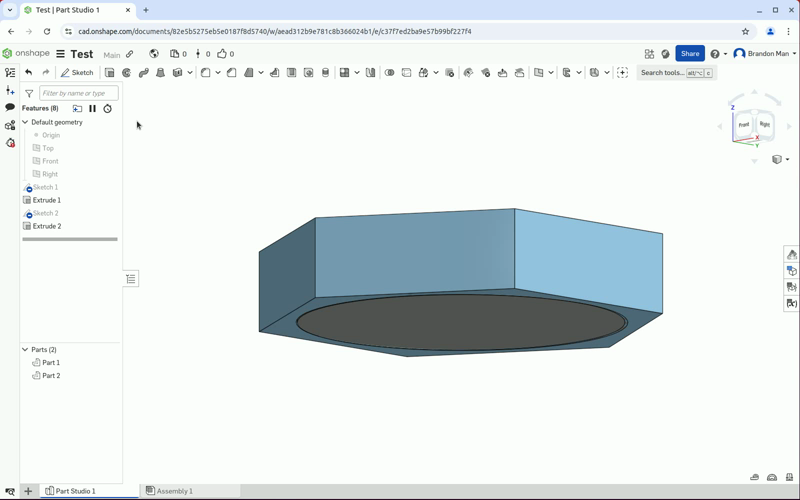
key(left, 3)
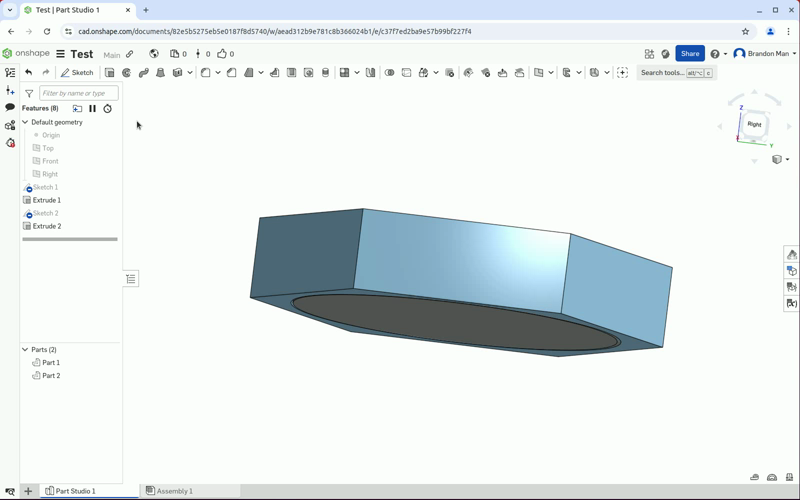
key(right, 3)
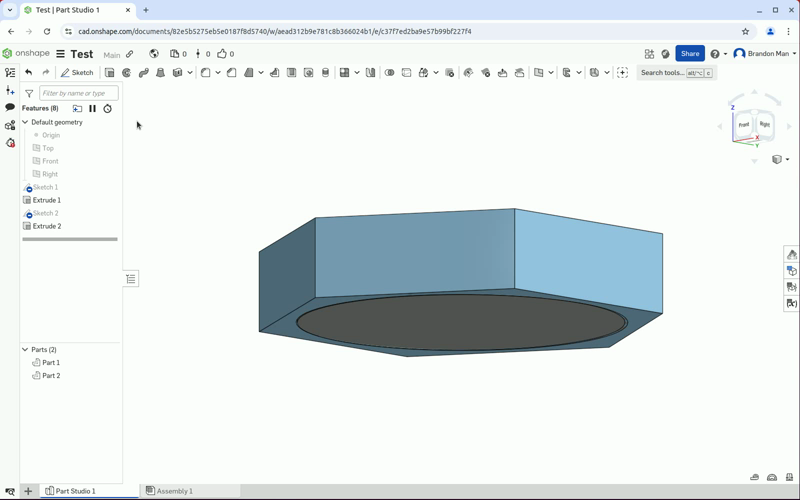
key(down, 3)
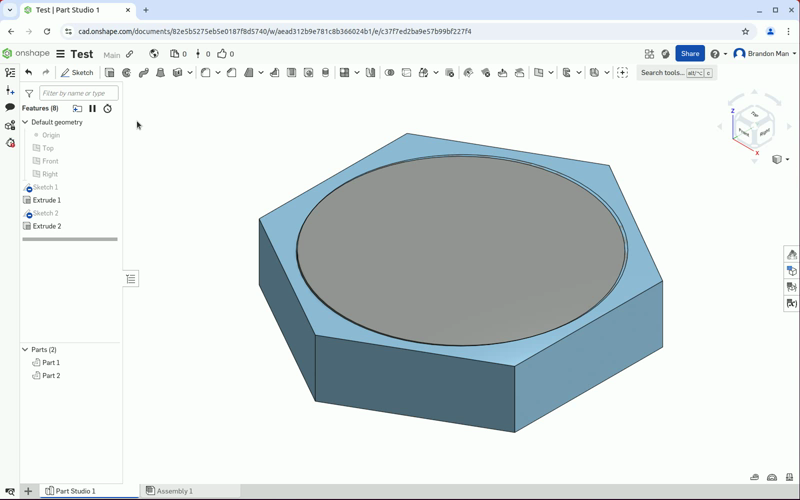
mouse_move(73, 189)
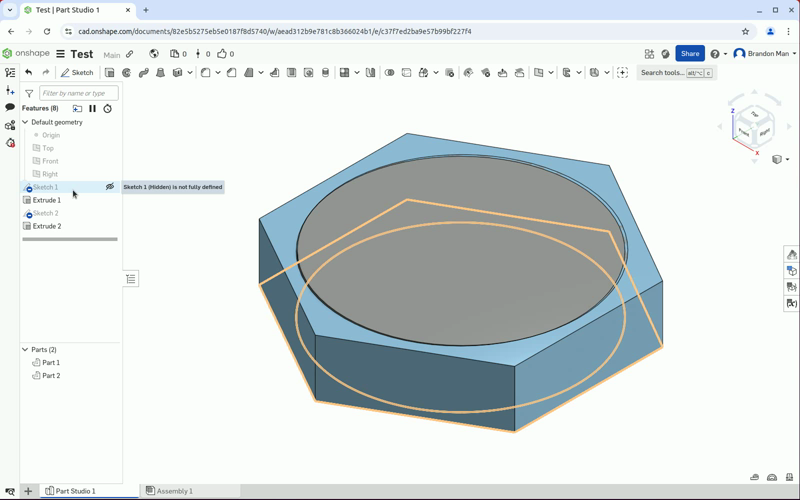
click(73, 189)